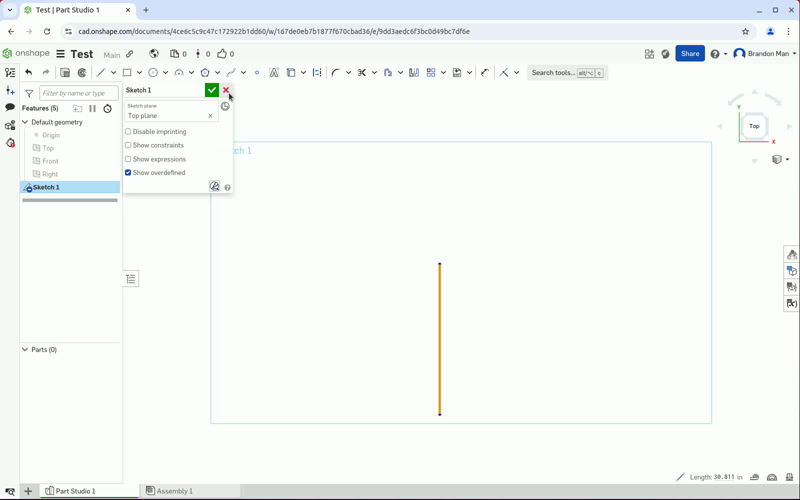
key(shift+h)
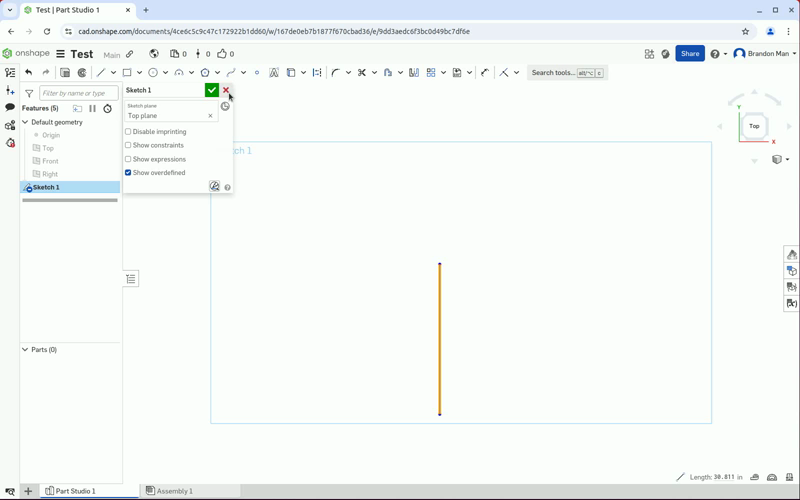
key(shift+s)
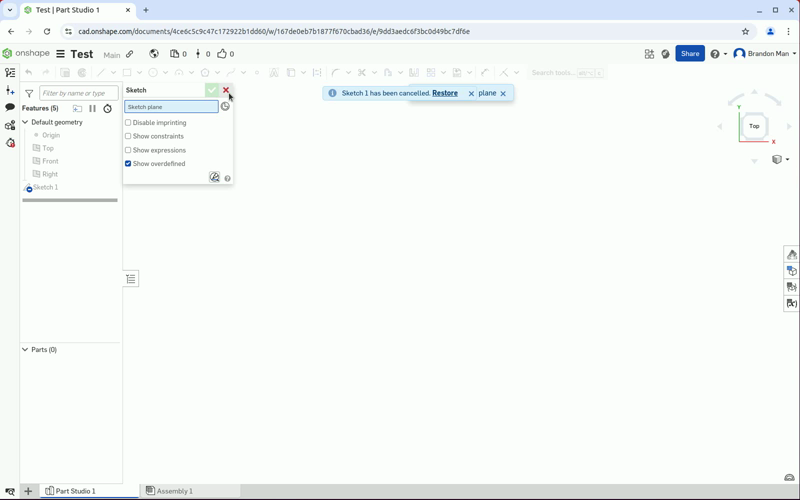
mouse_move(73, 150)
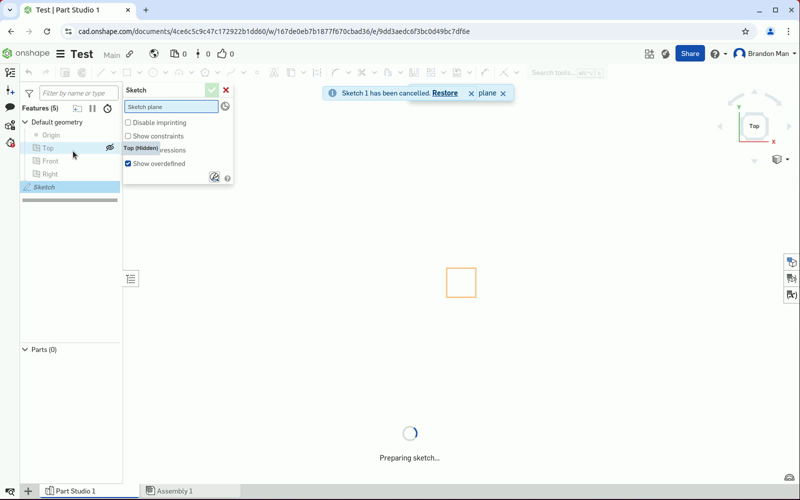
click(73, 150)
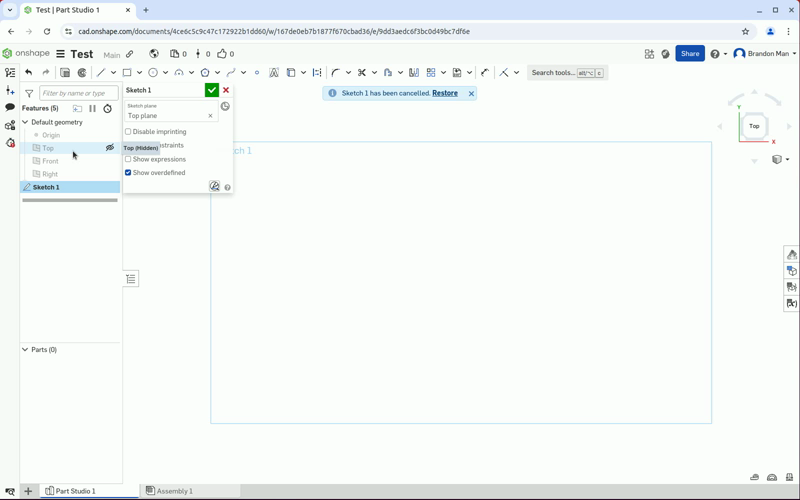
mouse_move(73, 352)
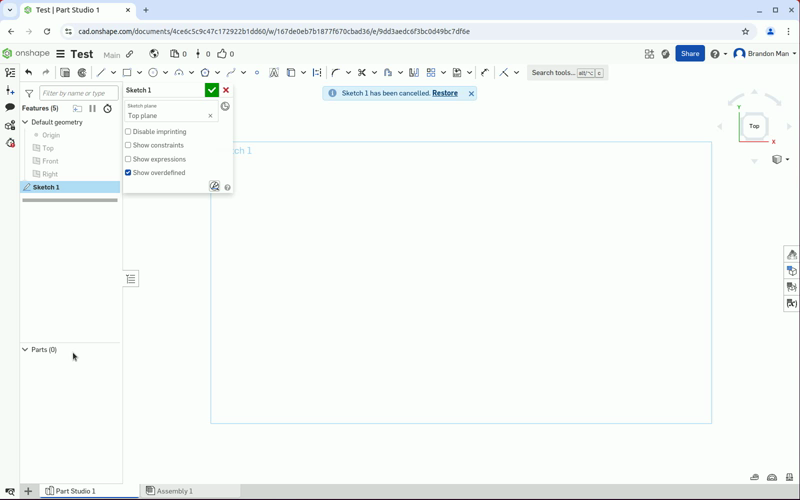
key(y)
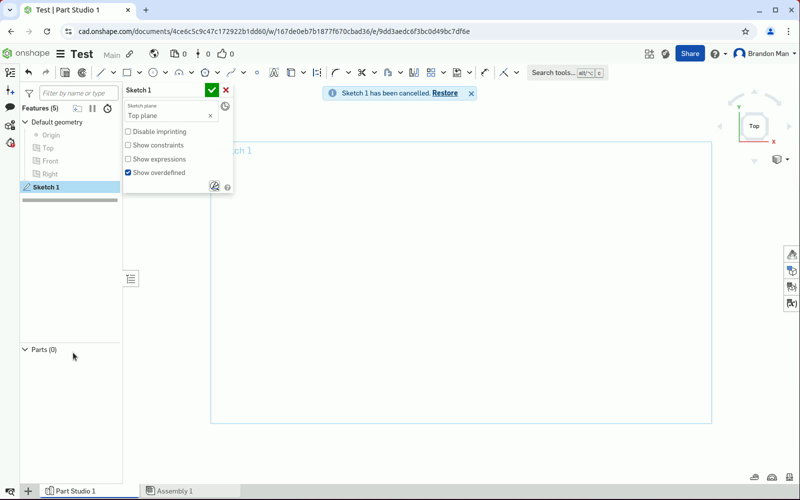
key(l)
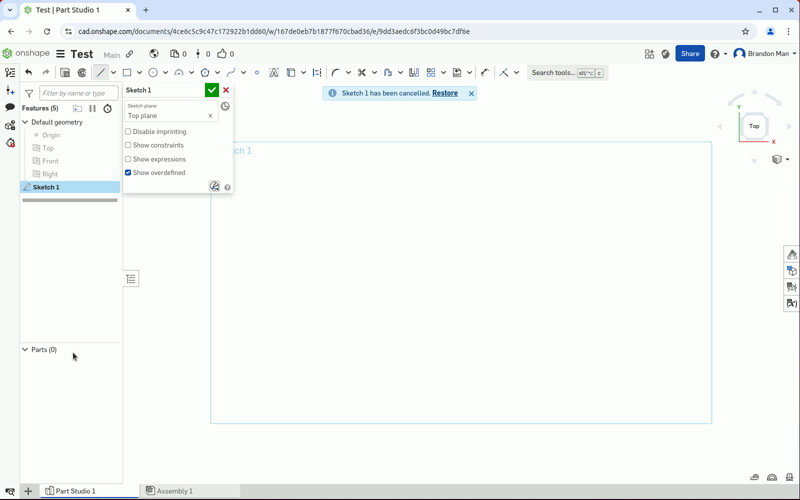
key_down(shift)
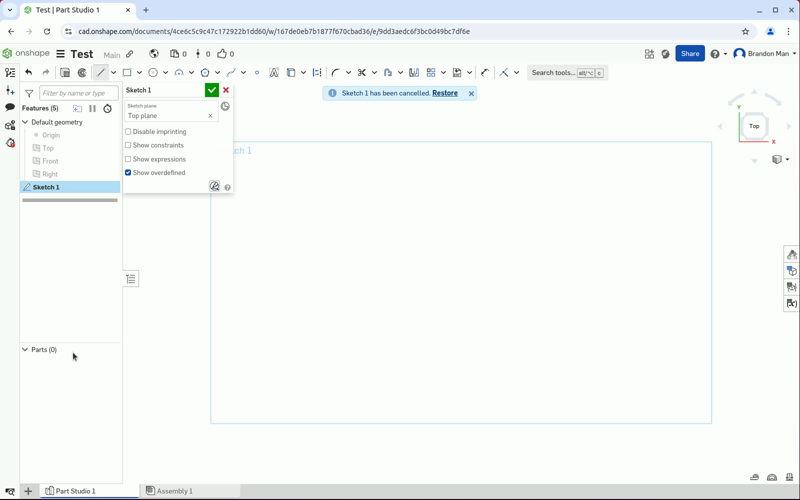
mouse_move(460, 282)
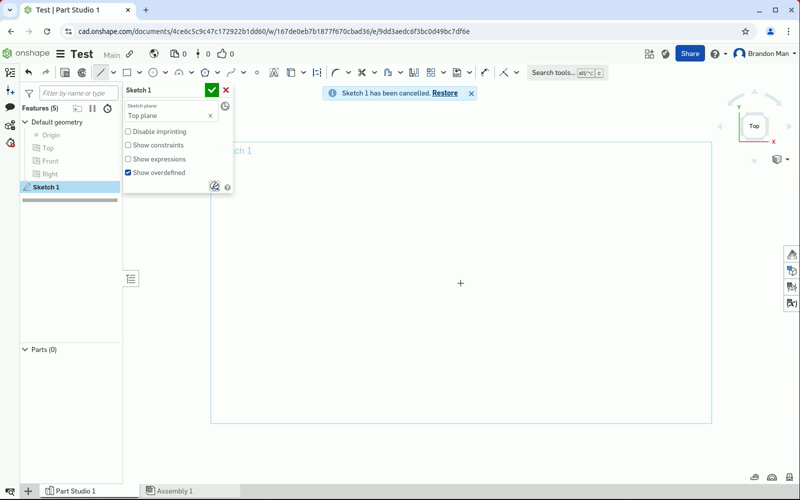
click(460, 282)
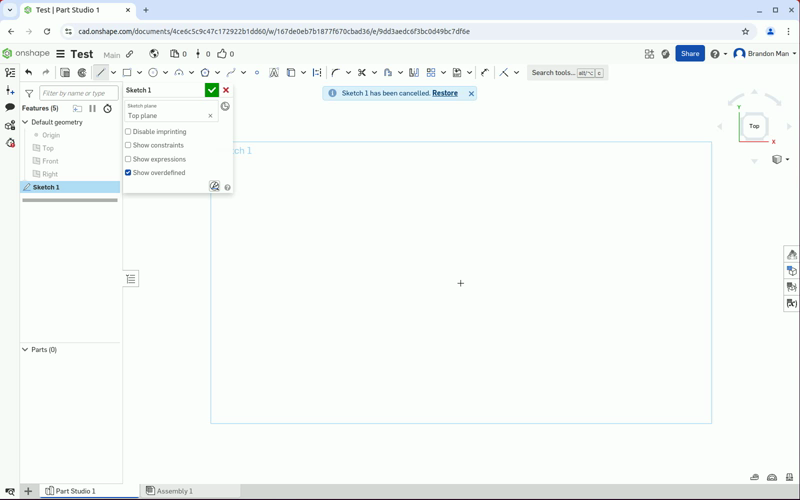
key_up(shift)
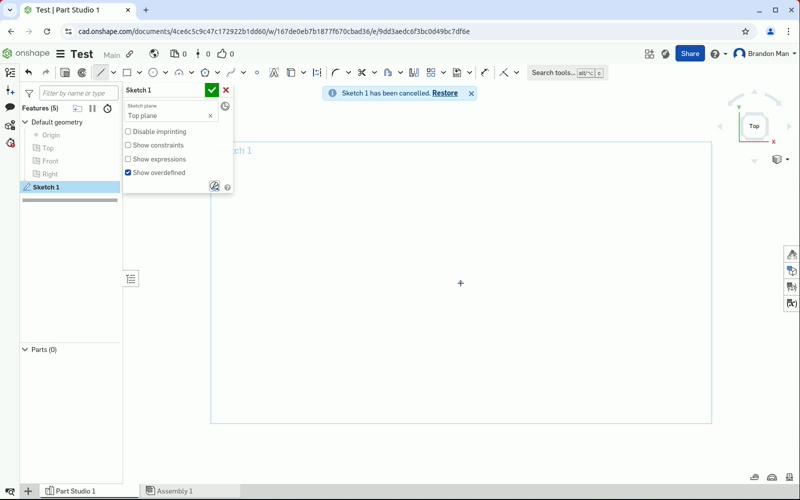
key_down(shift)
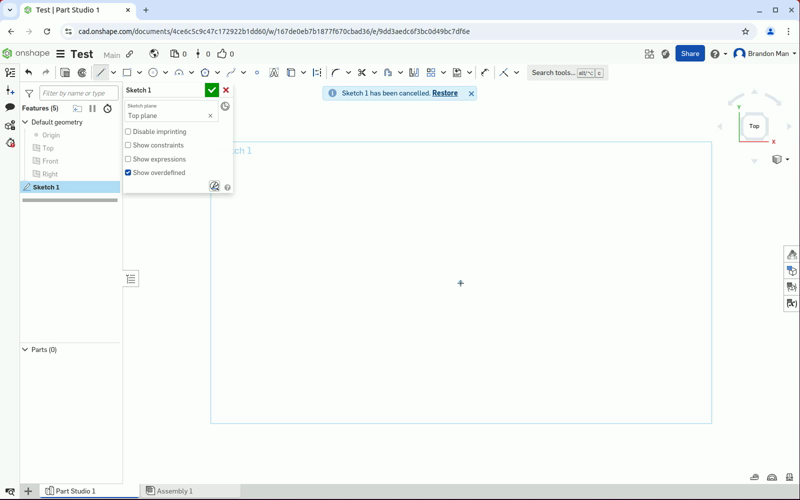
mouse_move(490, 282)
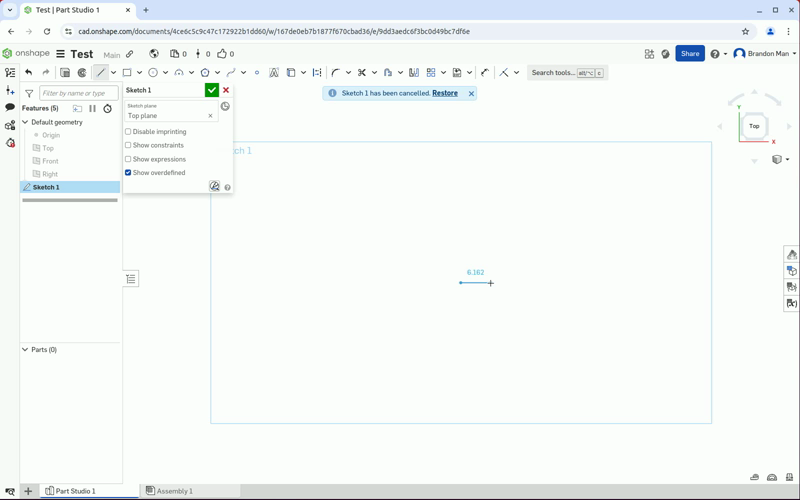
mouse_move(501, 282)
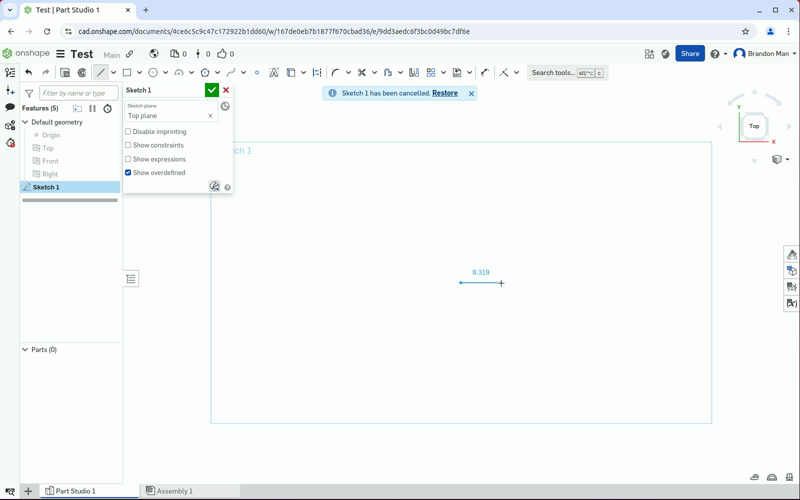
click(501, 282)
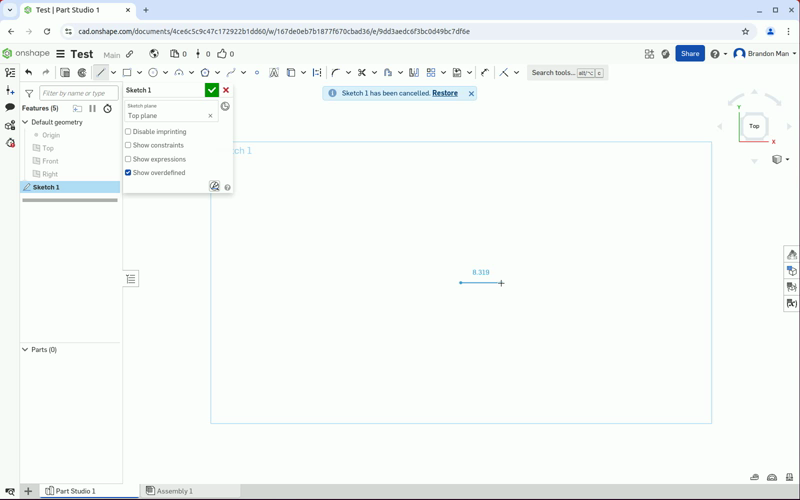
key_up(shift)
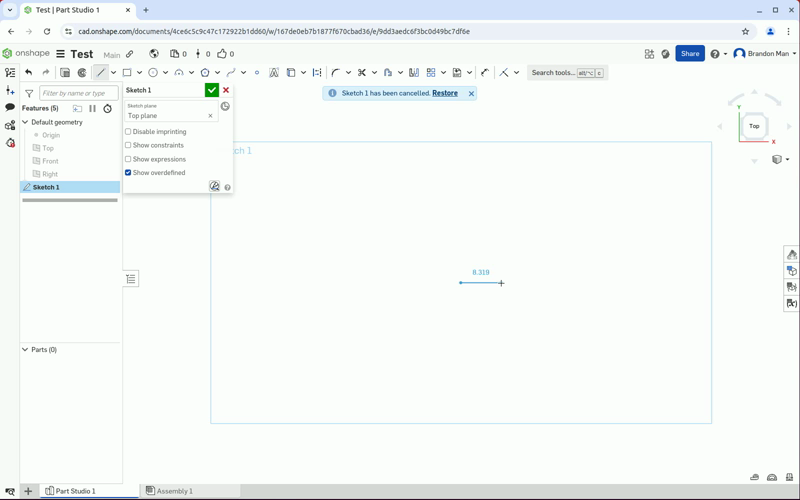
key_down(shift)
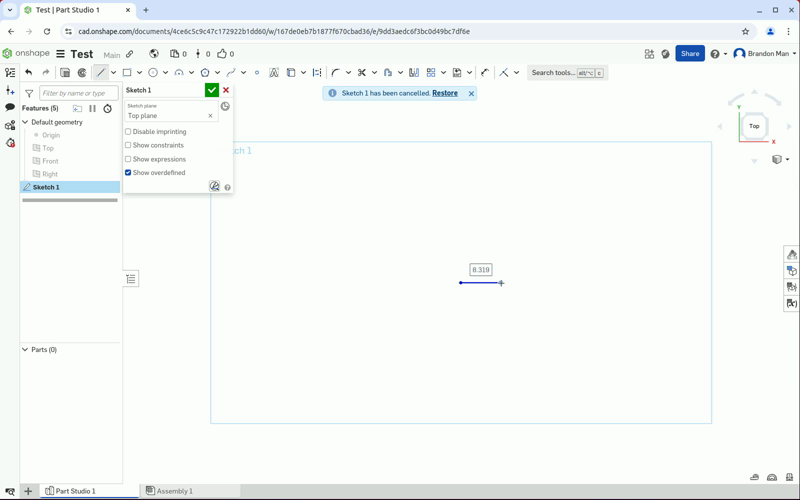
mouse_move(531, 282)
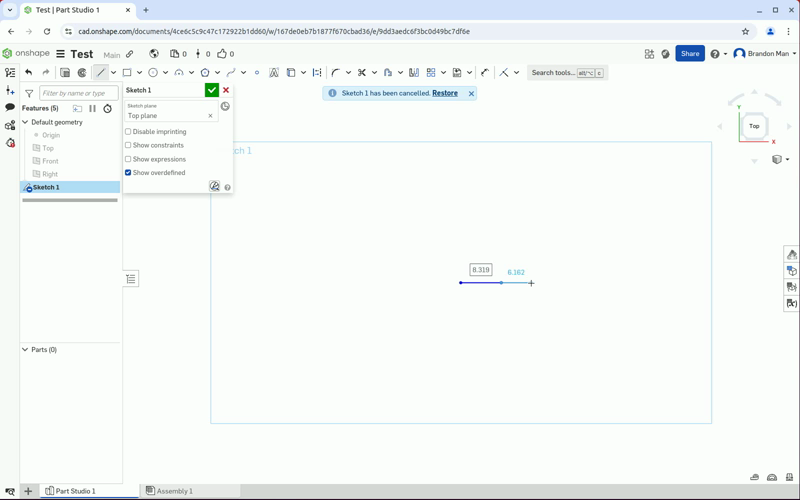
mouse_move(501, 258)
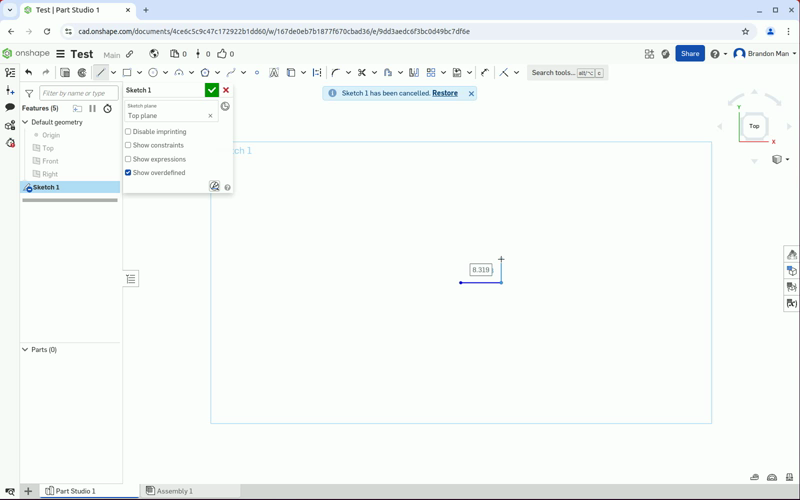
click(501, 258)
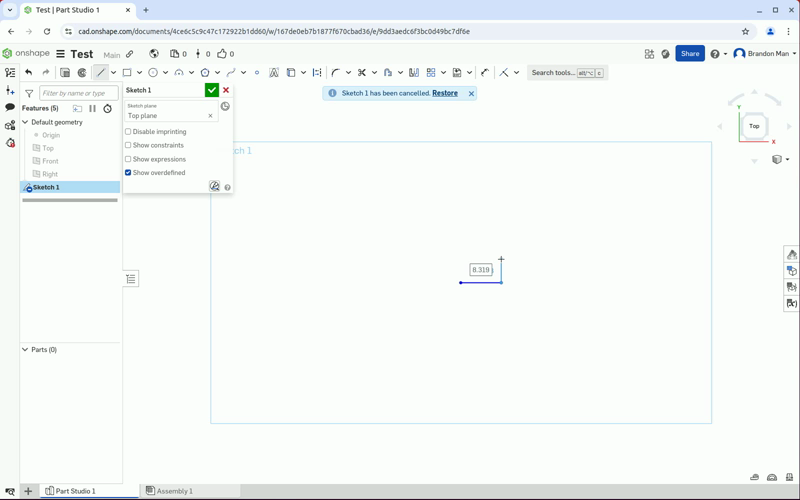
key_up(shift)
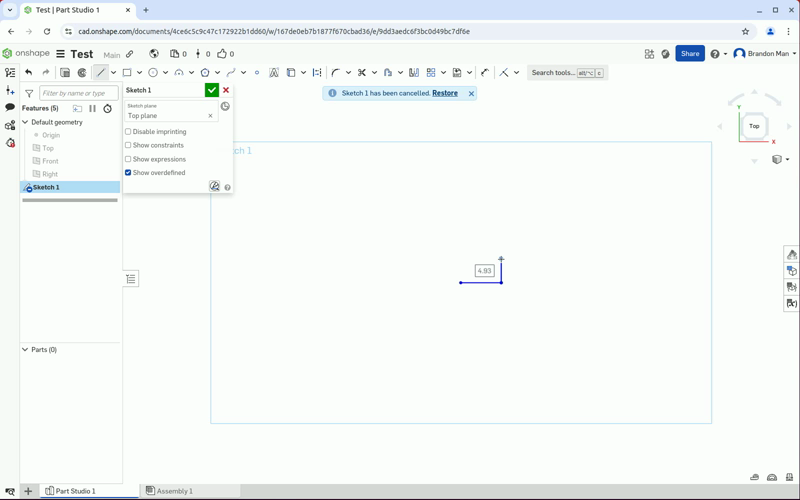
key_down(shift)
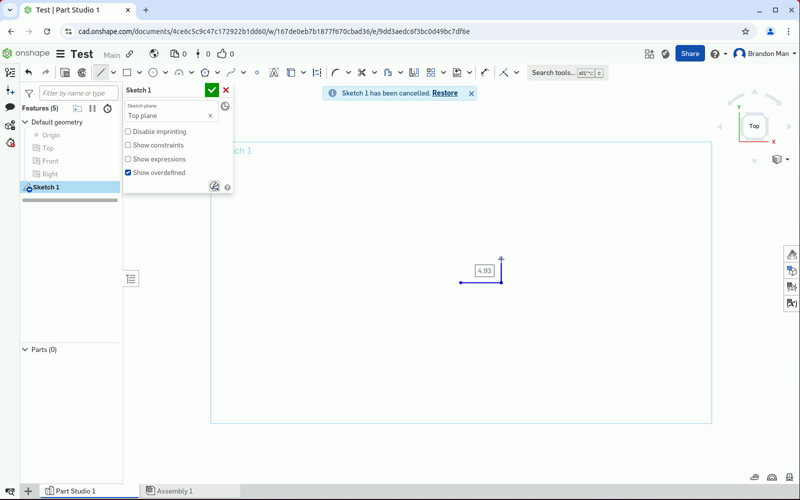
mouse_move(531, 258)
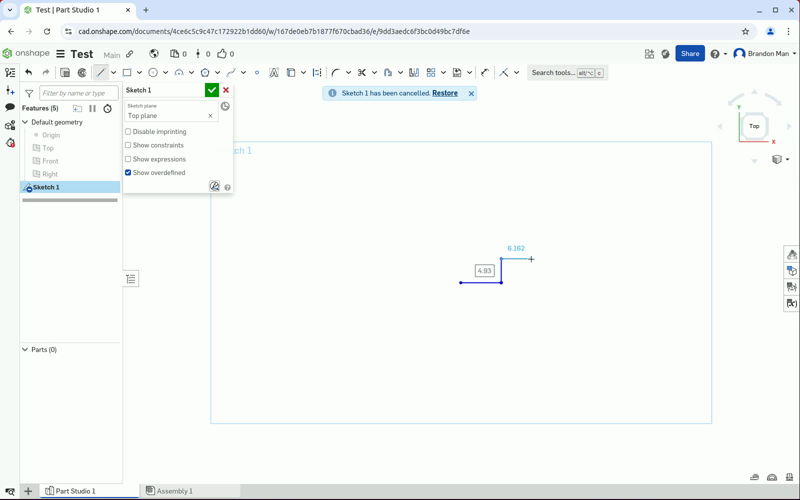
mouse_move(460, 258)
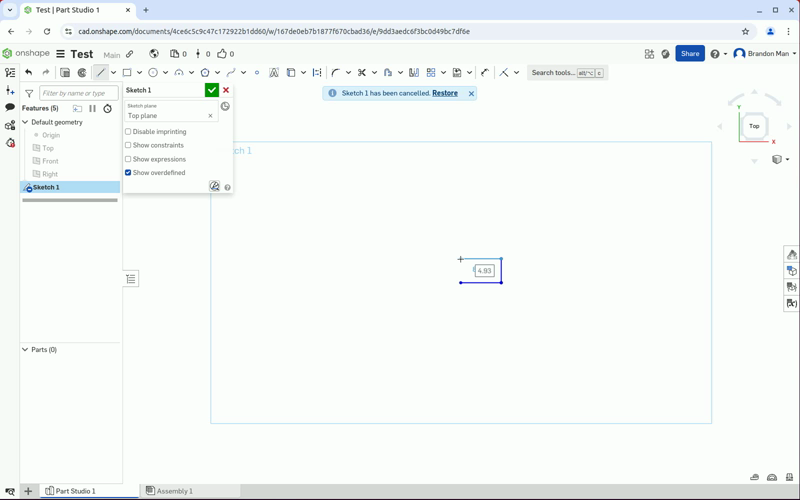
click(460, 258)
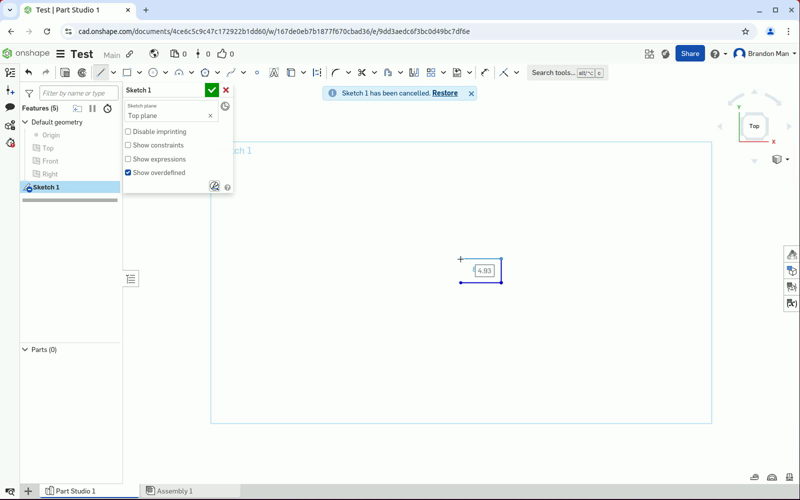
key_up(shift)
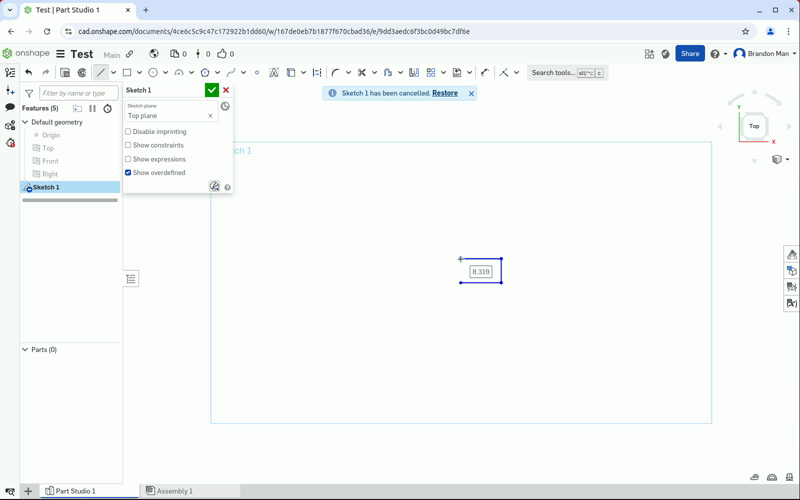
mouse_move(490, 258)
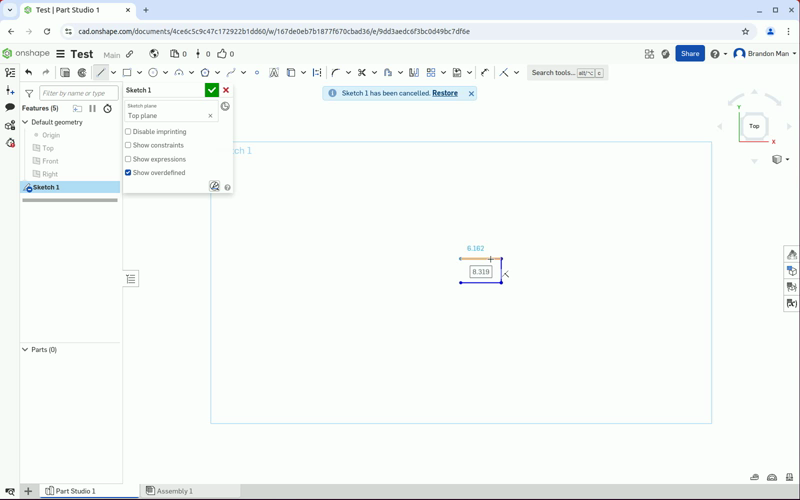
key_down(shift)
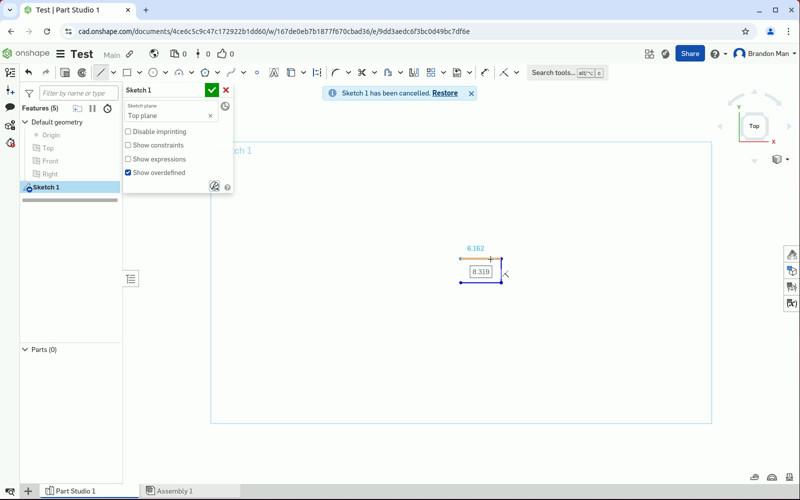
mouse_move(460, 282)
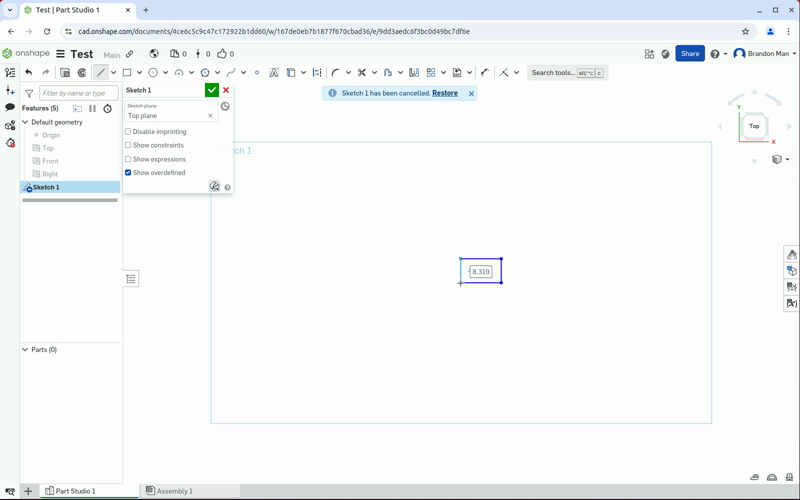
key_up(shift)
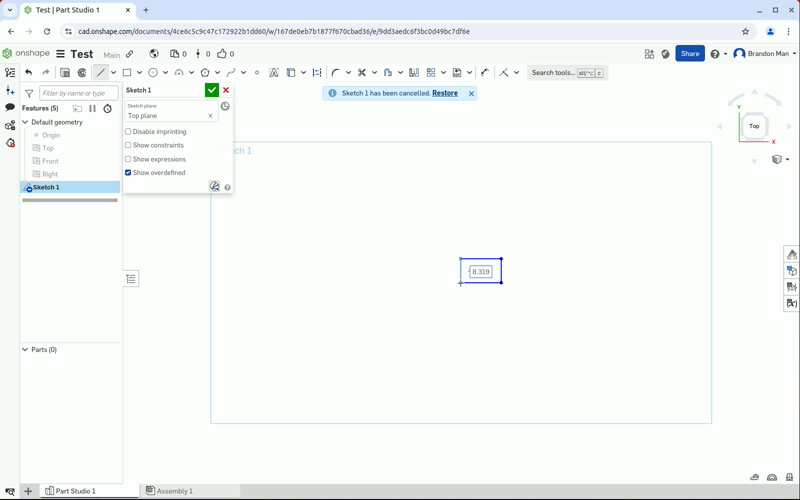
click(460, 282)
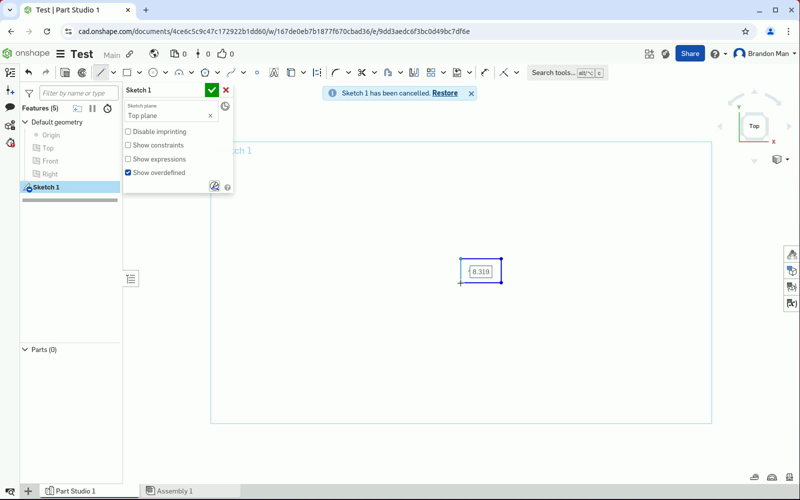
key(esc)
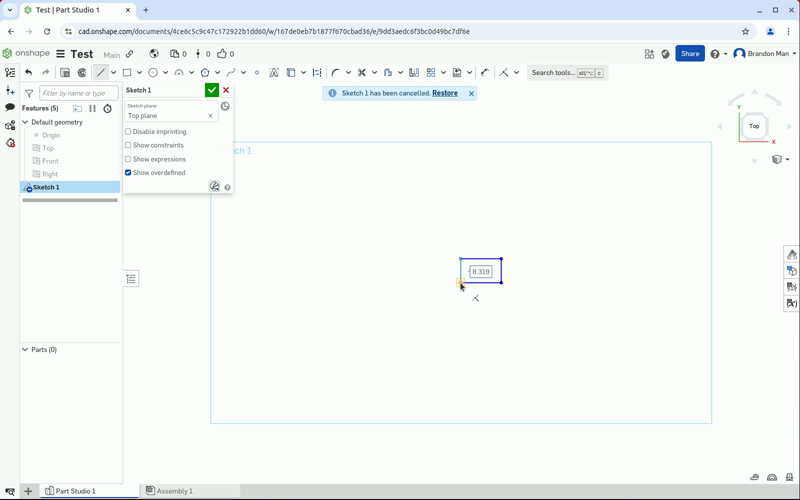
mouse_move(475, 267)
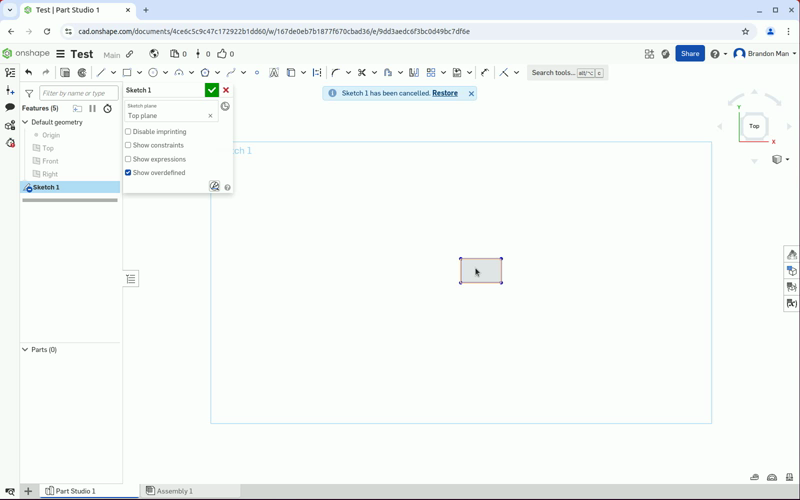
scroll(6)
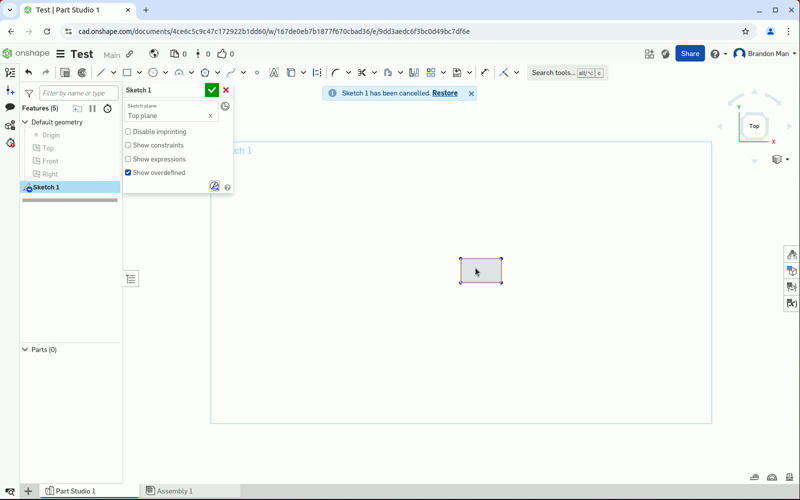
scroll(6)
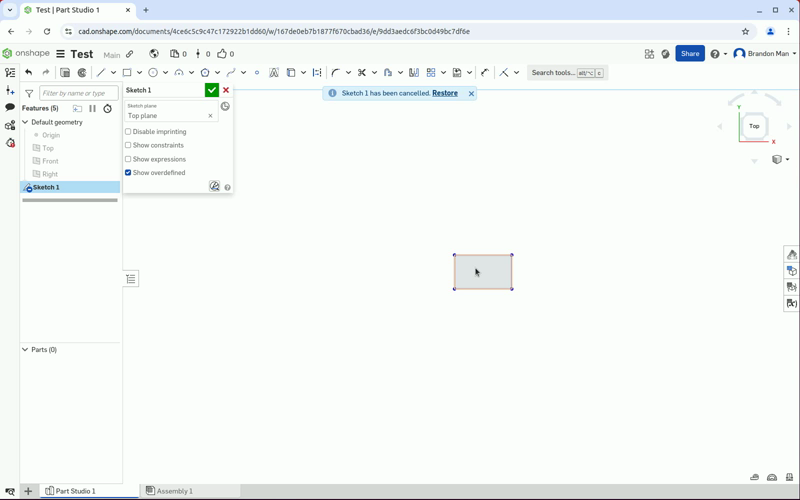
scroll(6)
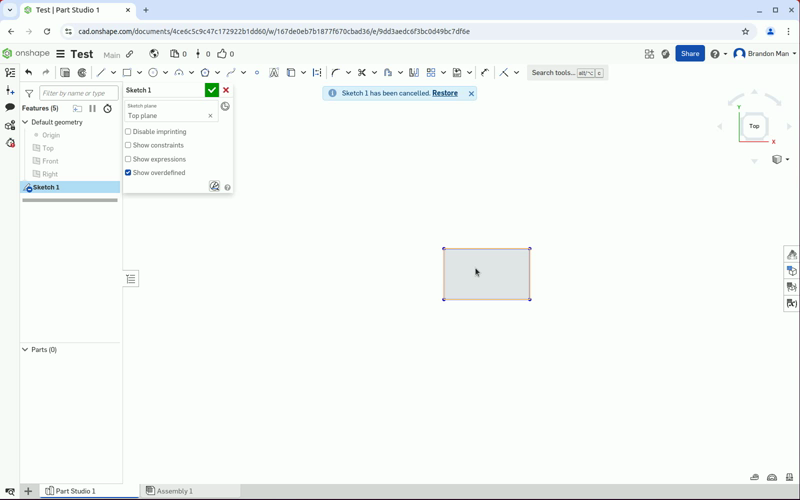
scroll(6)
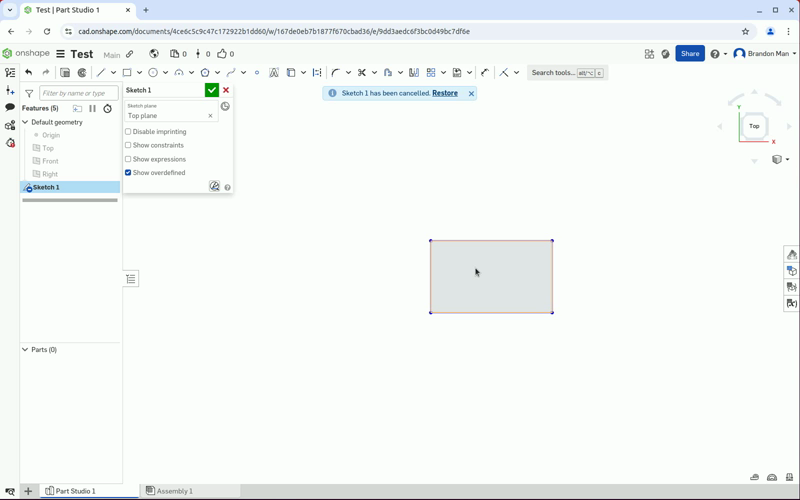
scroll(6)
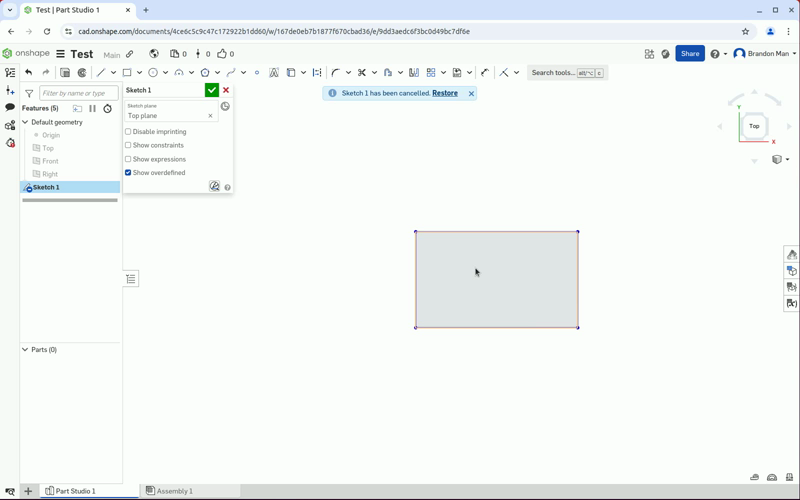
scroll(6)
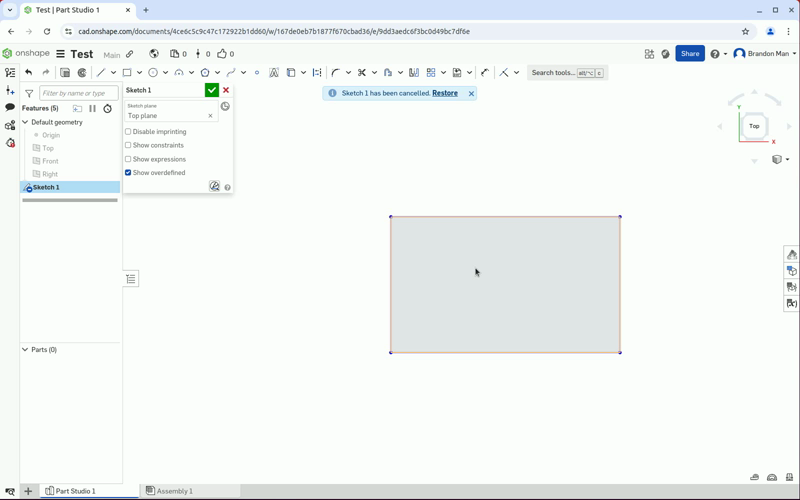
scroll(6)
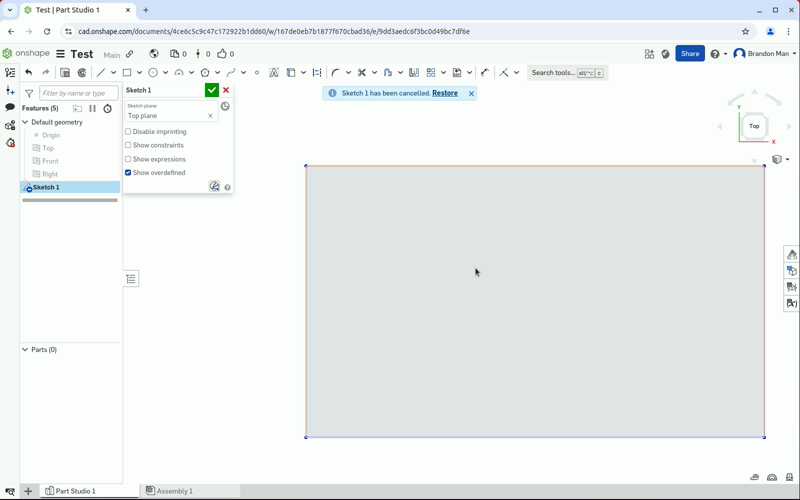
click(475, 267)
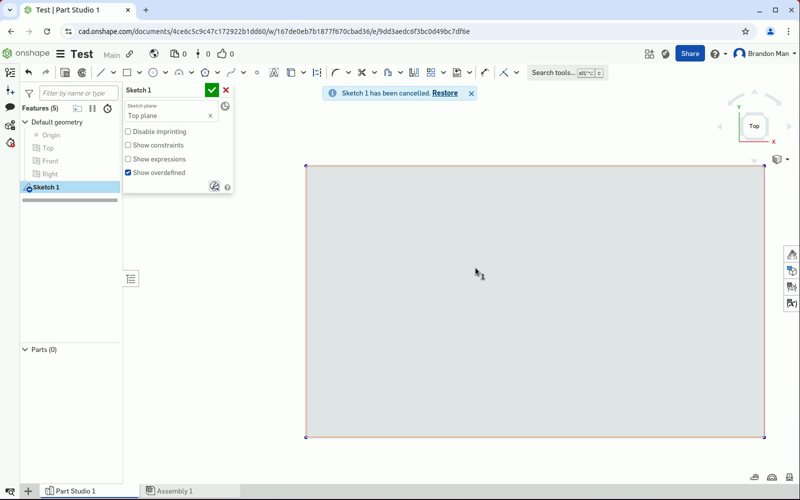
scroll(-6)
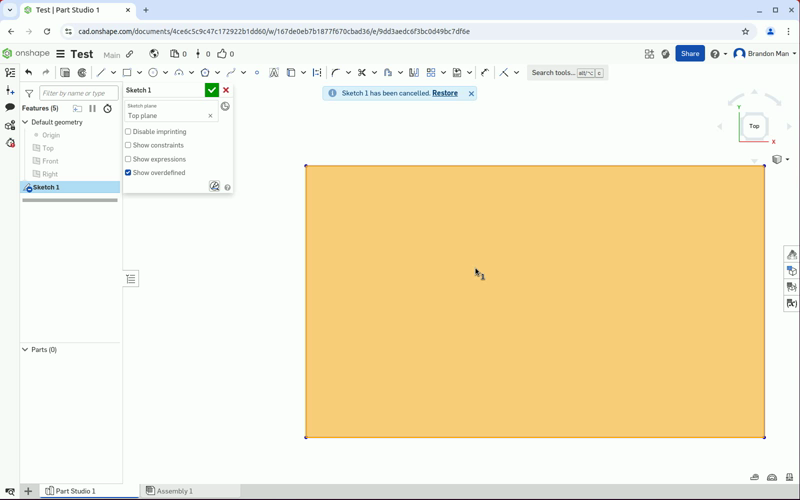
scroll(-6)
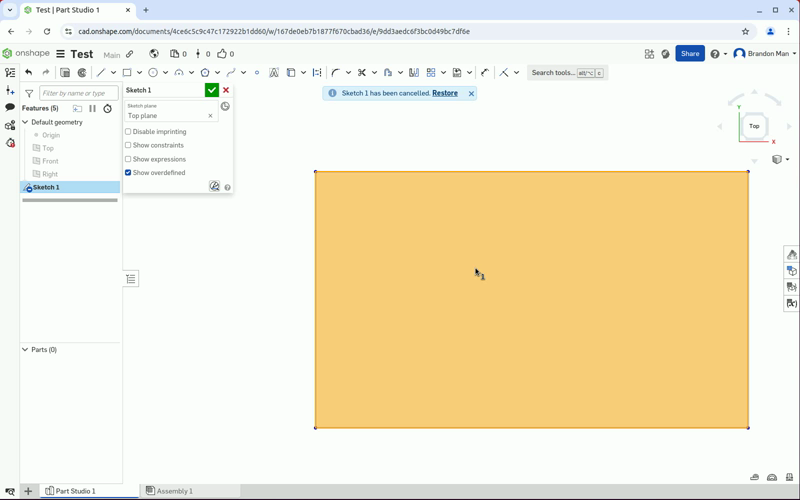
scroll(-6)
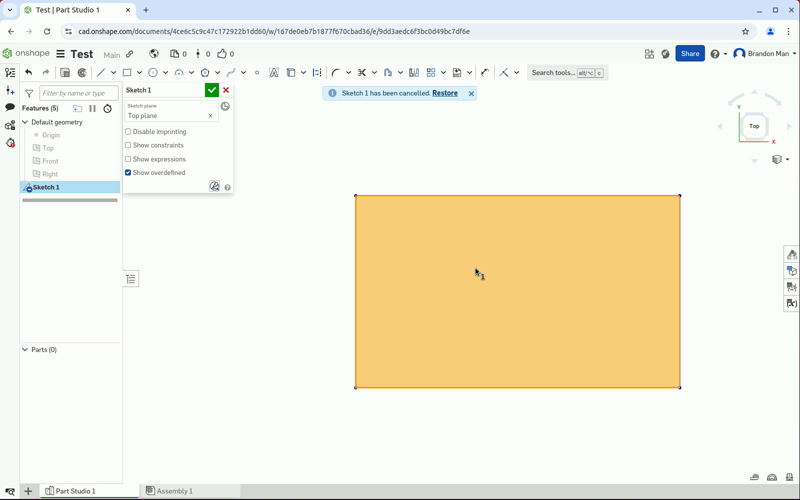
scroll(-6)
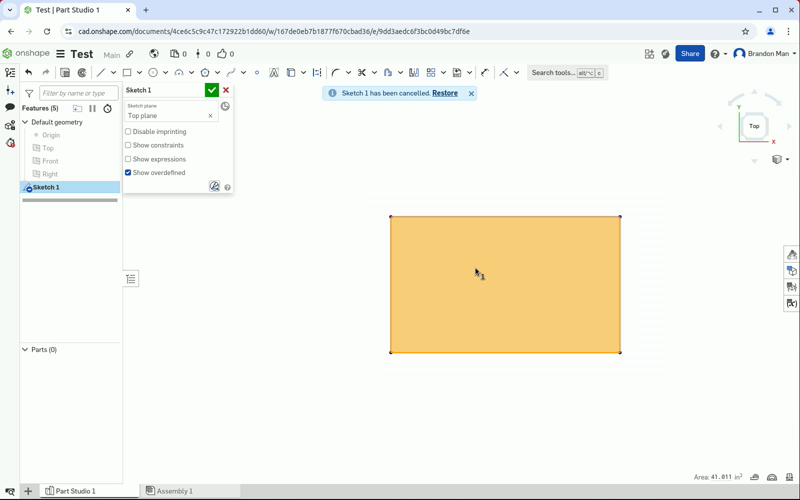
scroll(-6)
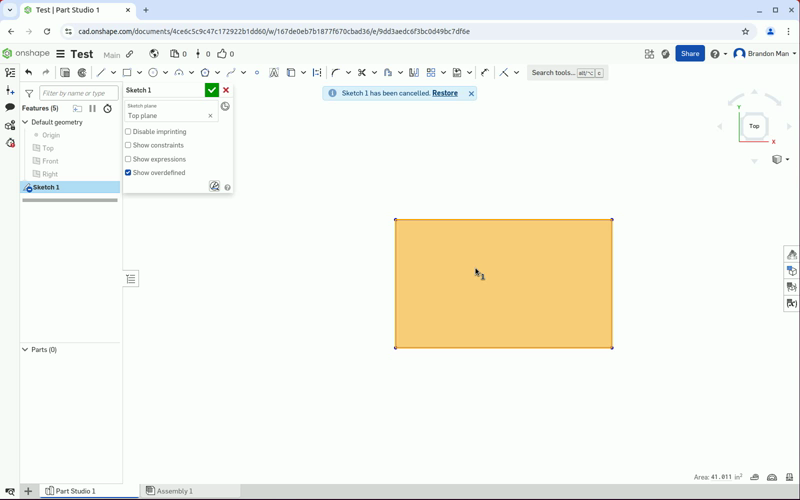
scroll(-6)
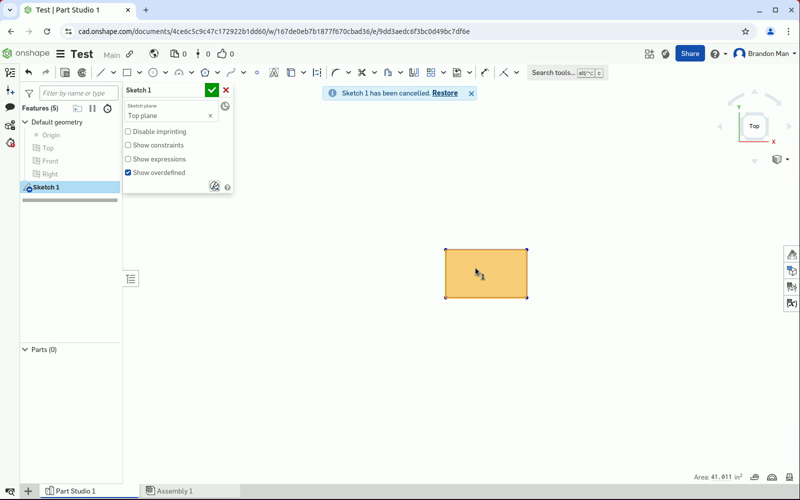
scroll(-6)
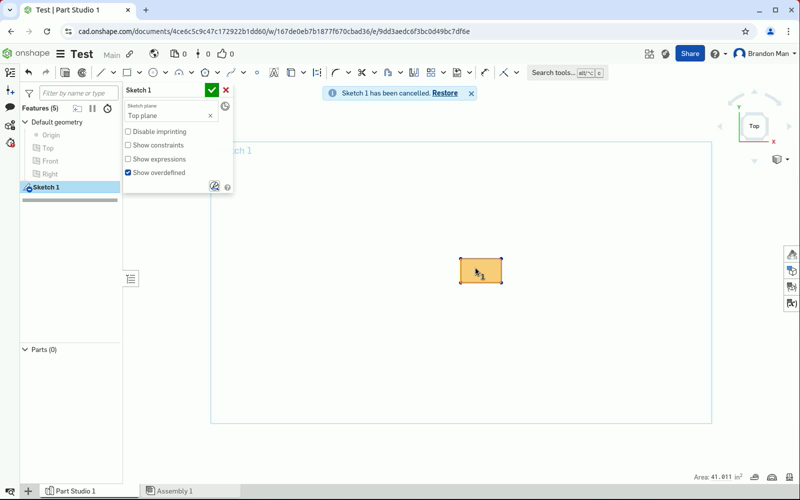
mouse_move(73, 352)
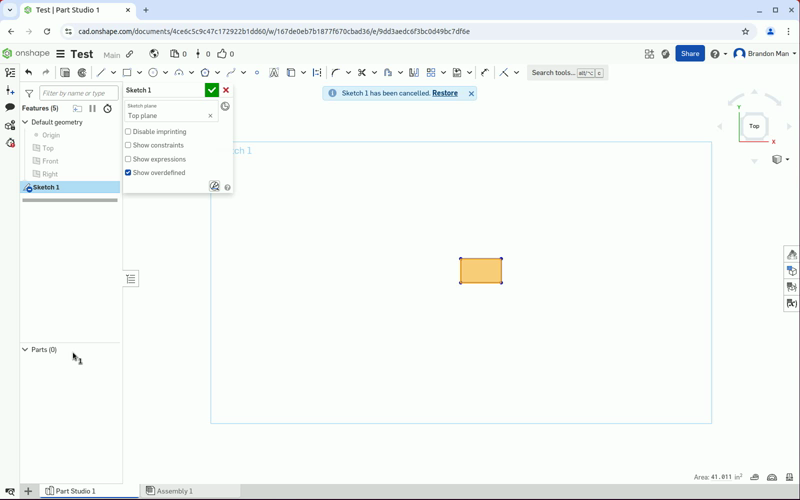
key(shift+y)
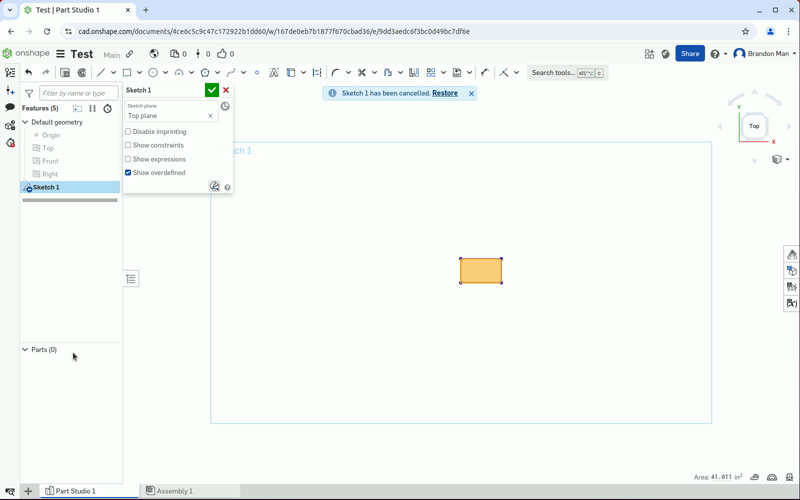
key(shift+e)
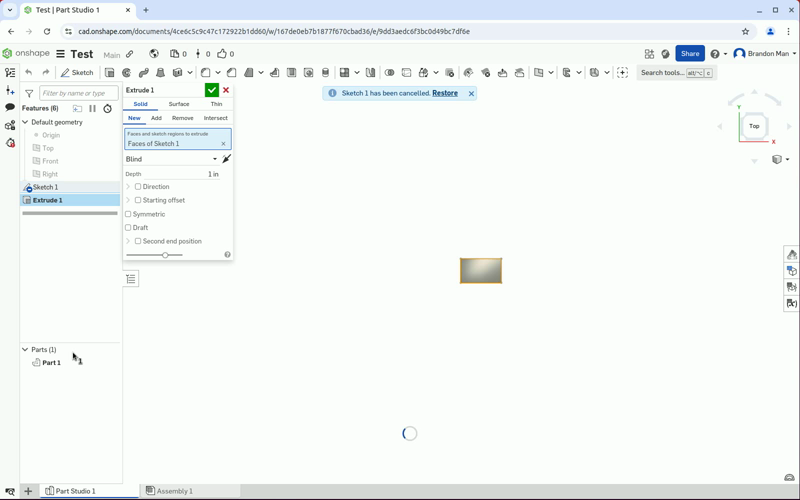
mouse_move(143, 106)
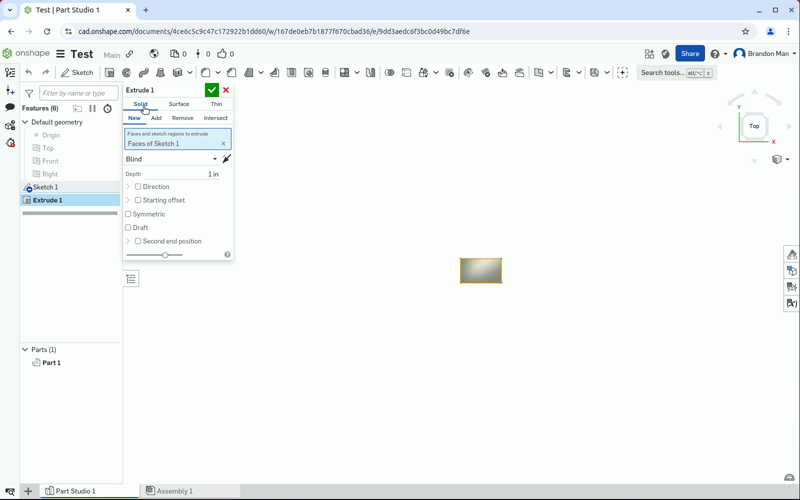
click(143, 106)
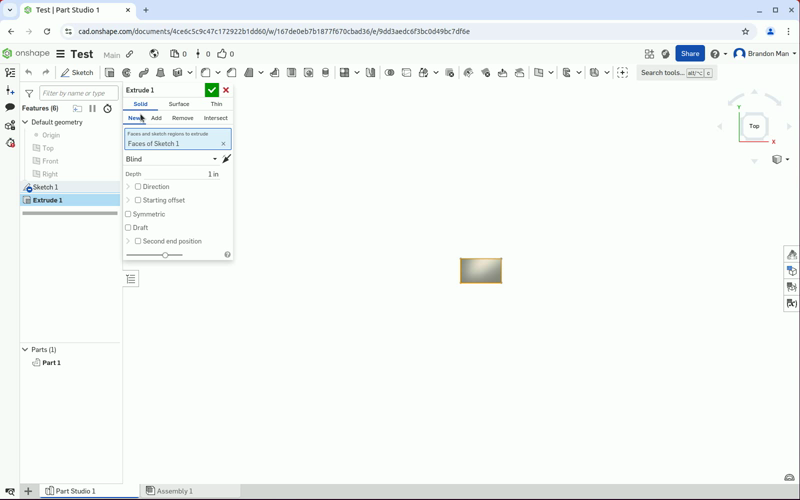
mouse_move(137, 120)
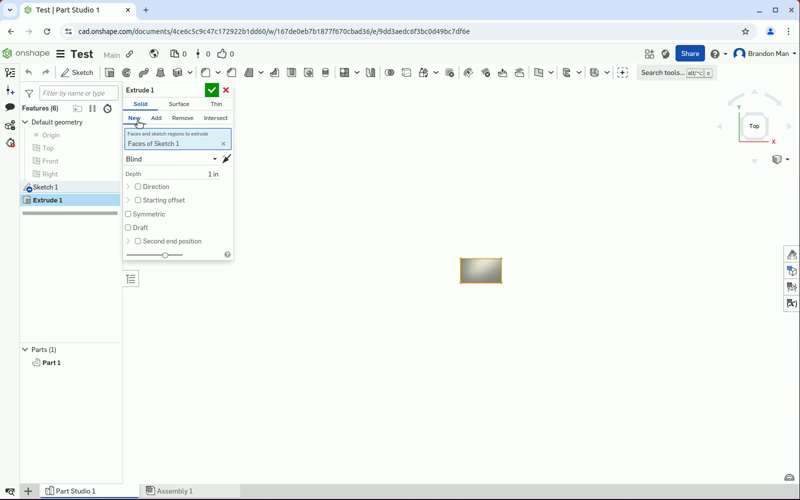
click(137, 120)
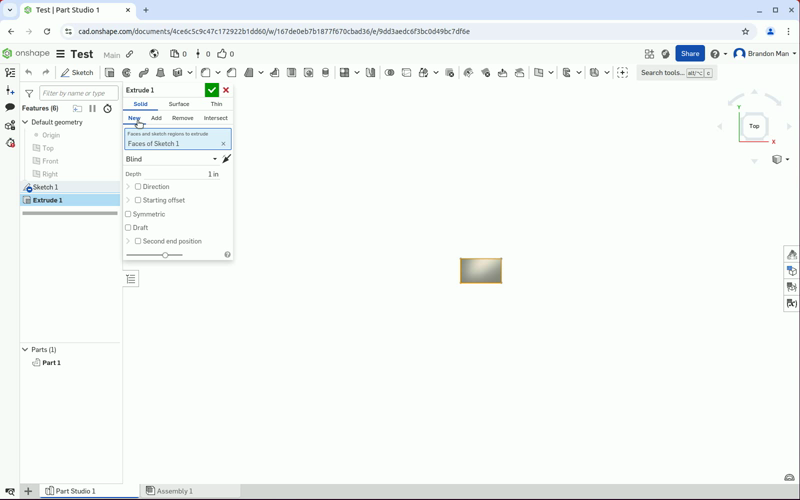
key(tab, 4)
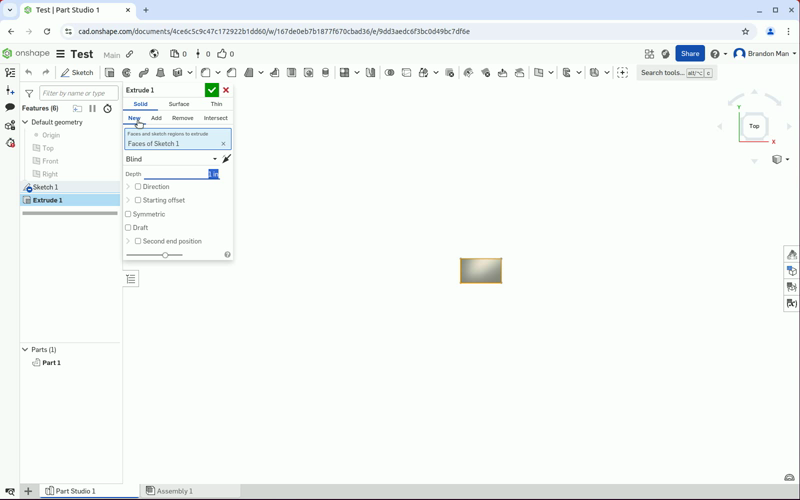
text(1.685)
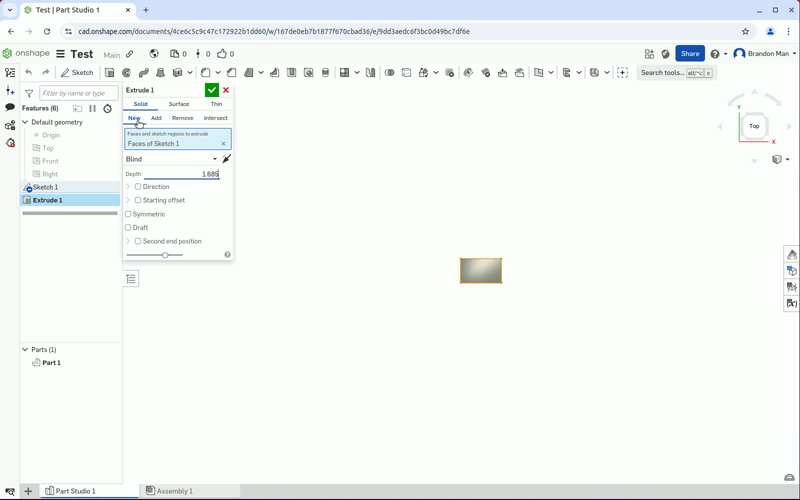
key(enter)
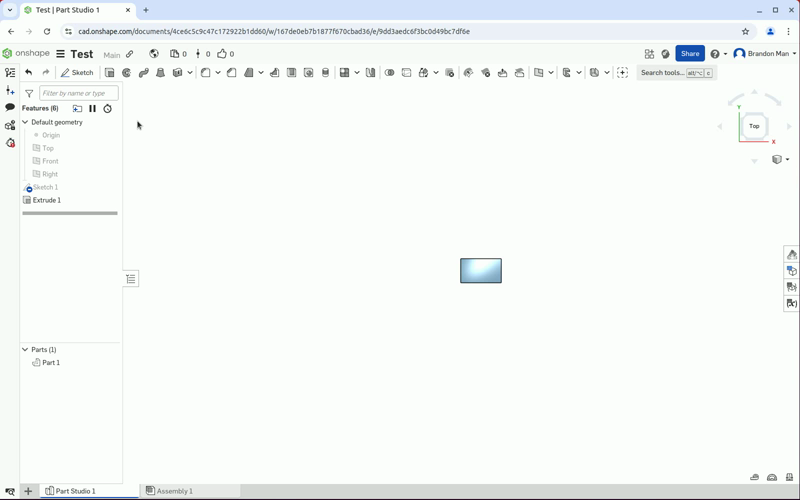
key(shift+h)
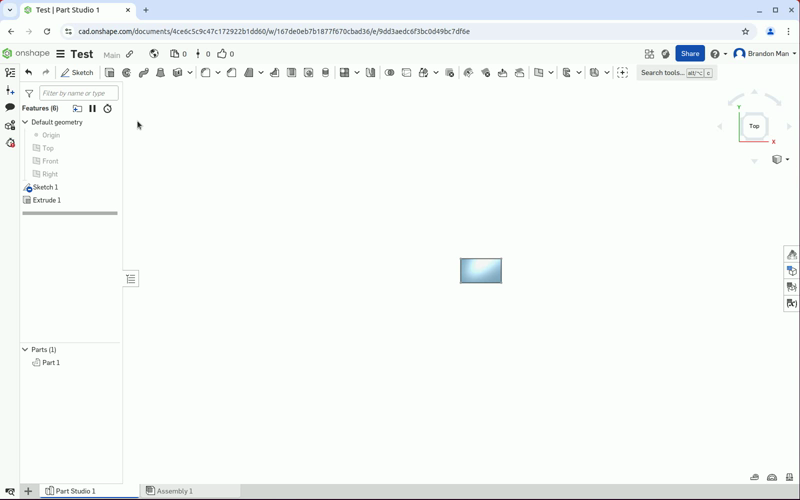
key(shift+h)
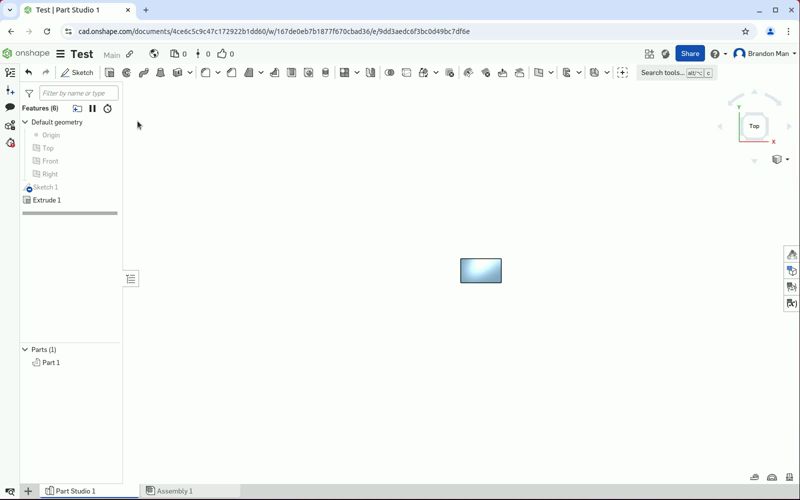
mouse_move(73, 189)
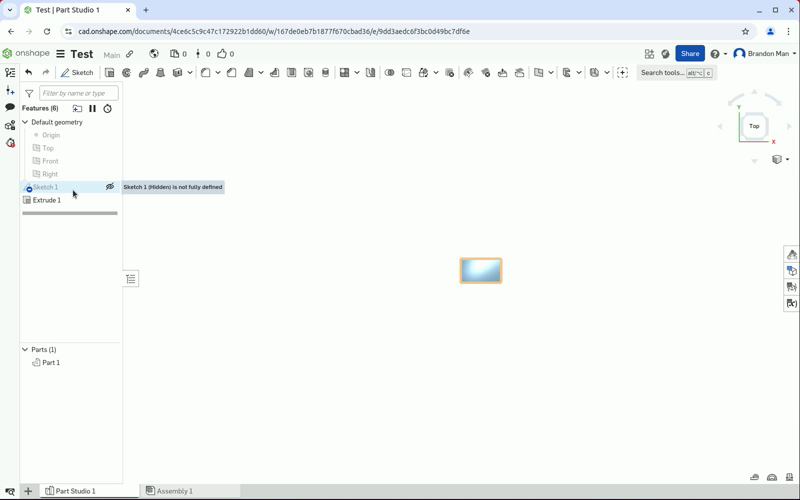
click(73, 189)
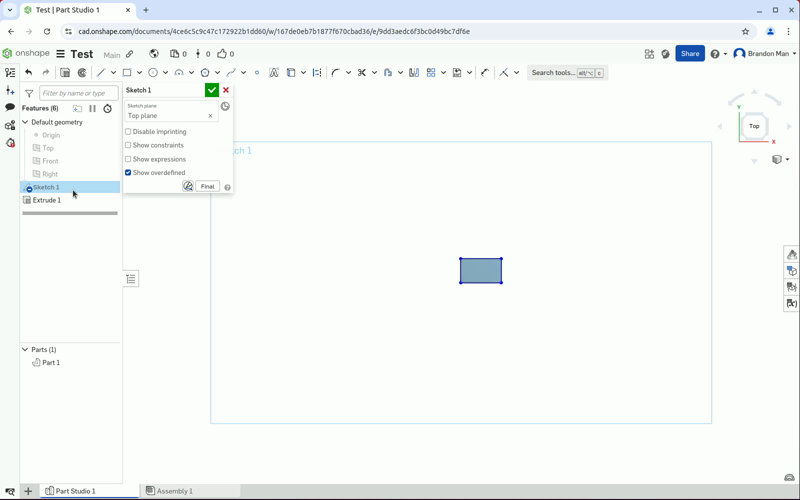
mouse_move(229, 92)
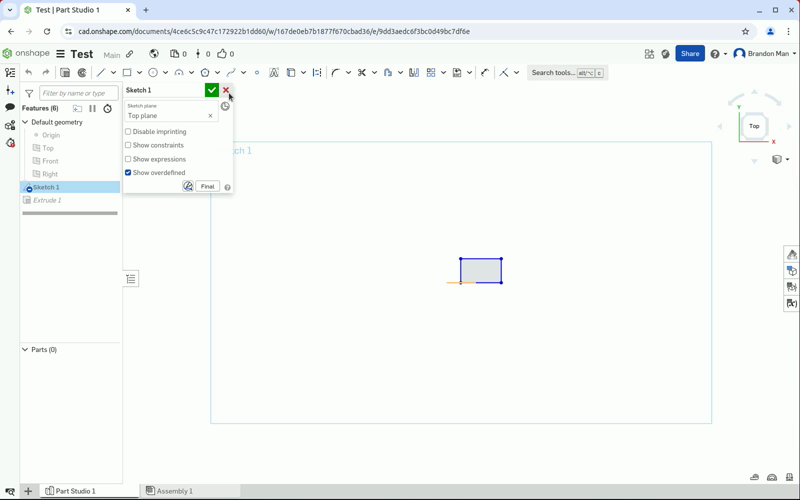
click(229, 92)
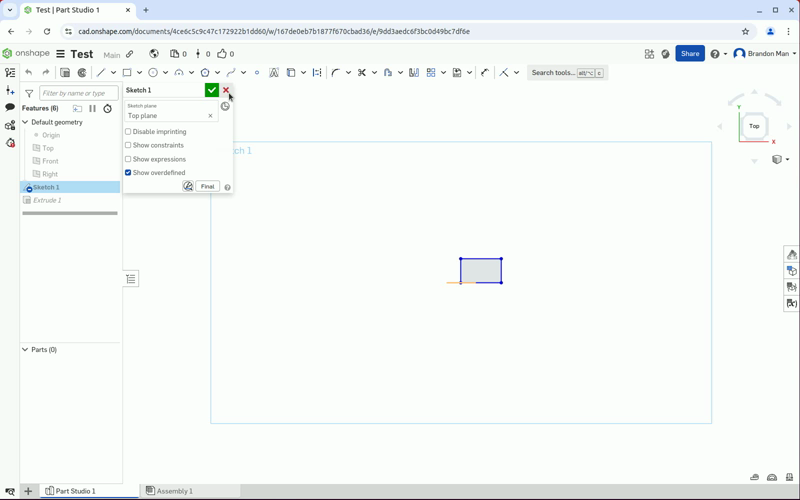
key(shift+s)
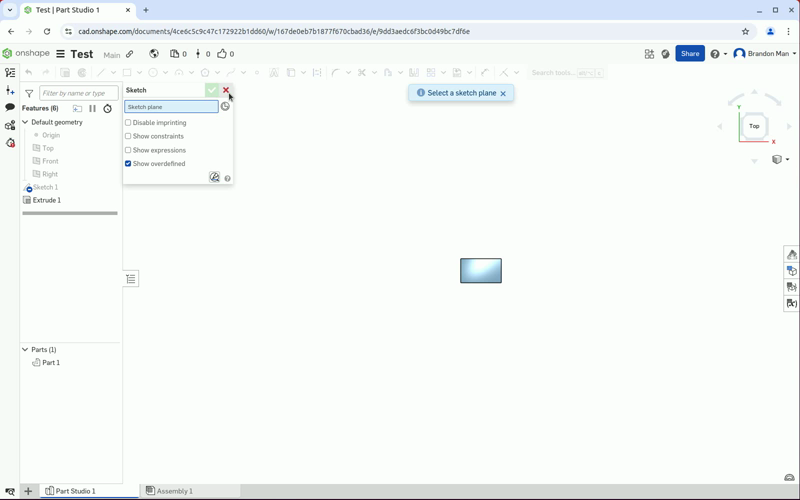
mouse_move(73, 150)
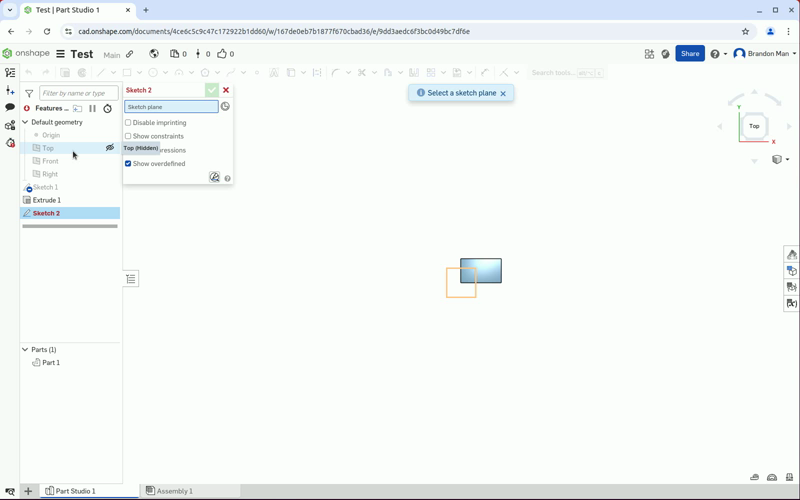
click(73, 150)
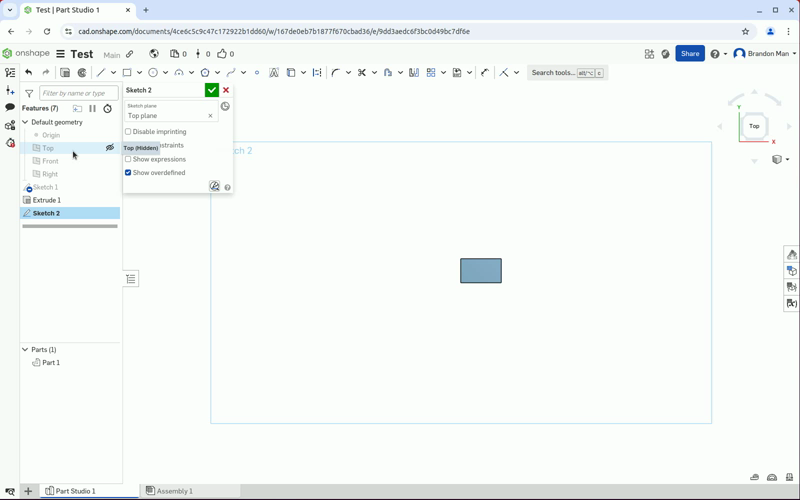
mouse_move(73, 352)
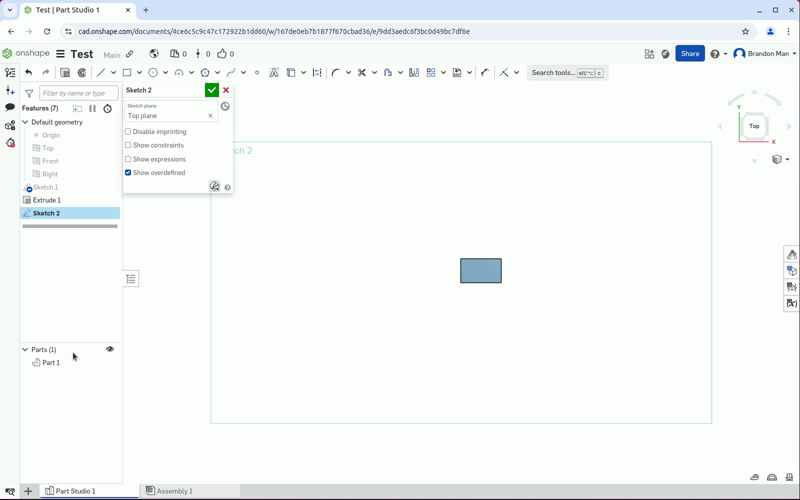
key(y)
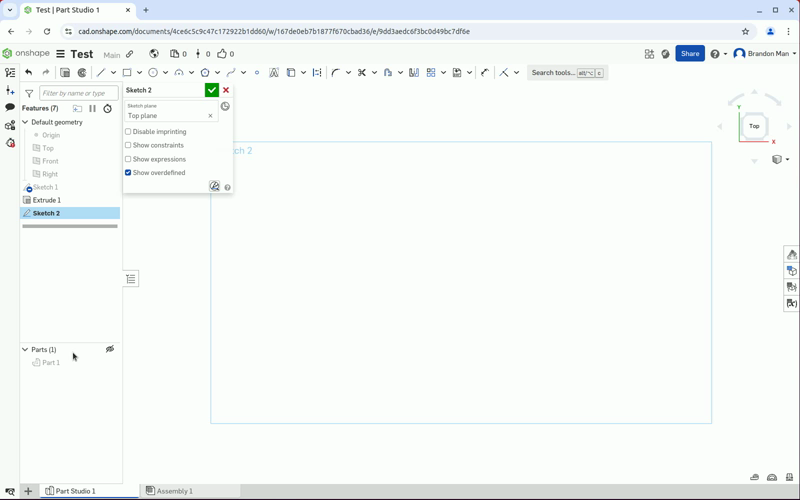
key(l)
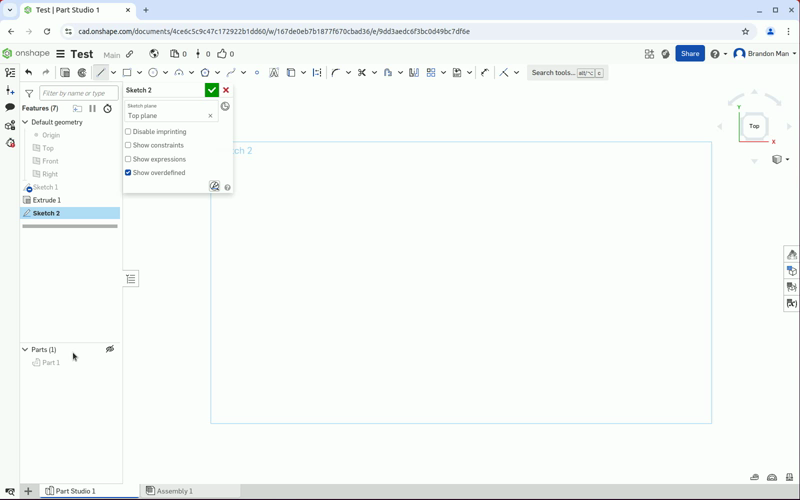
key_down(shift)
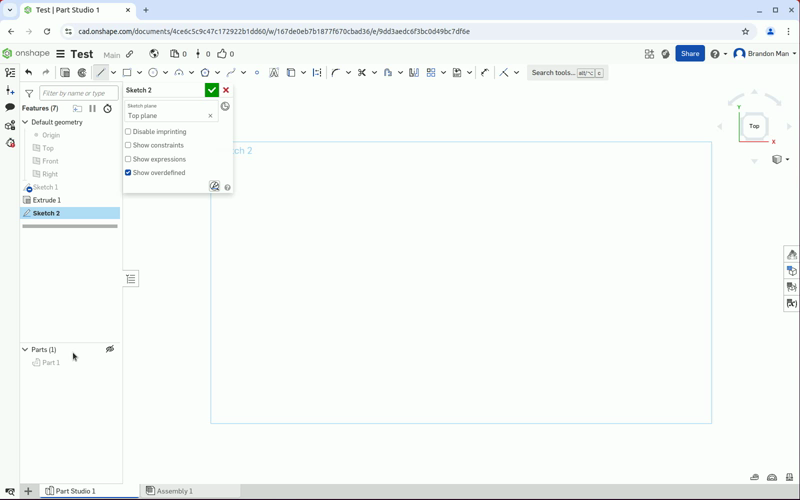
mouse_move(500, 291)
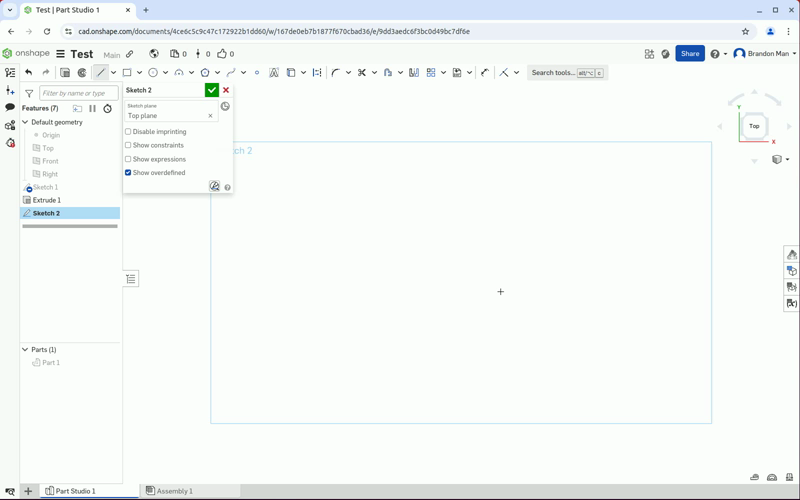
click(500, 291)
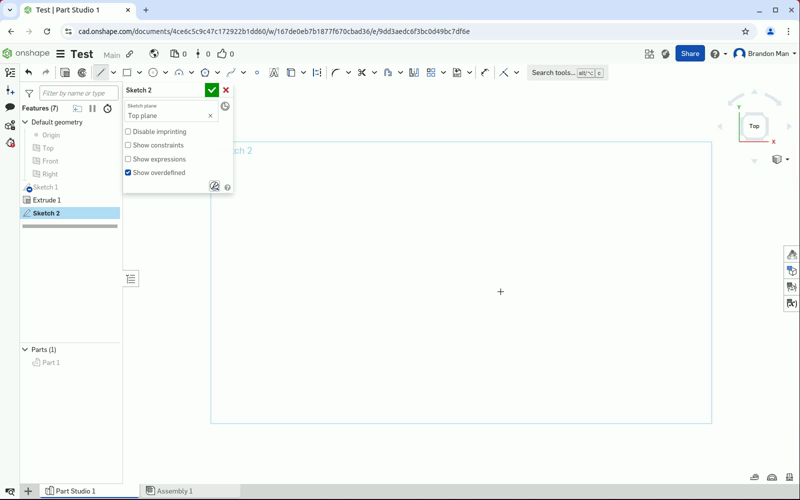
key_up(shift)
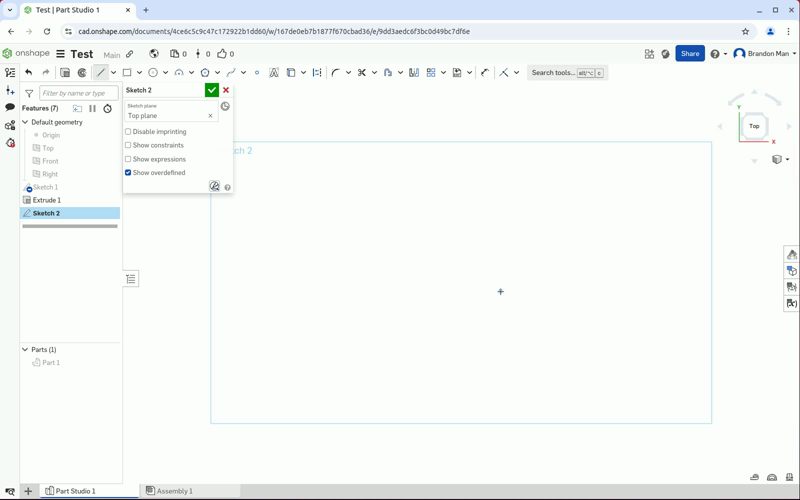
key_down(shift)
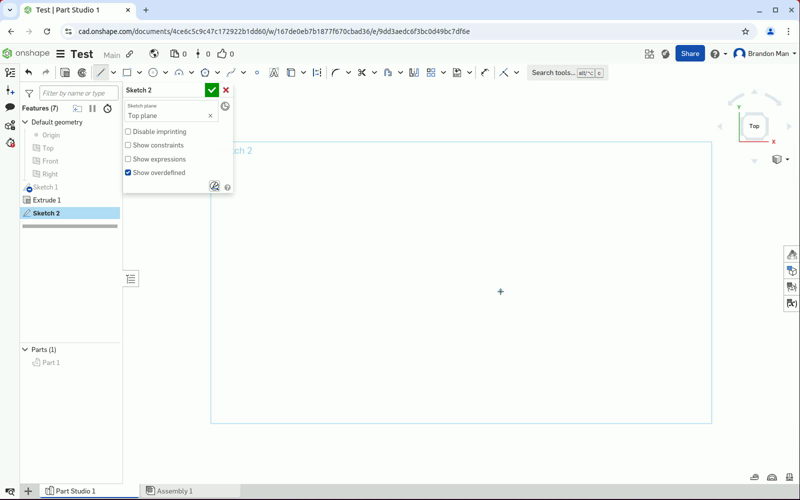
mouse_move(530, 291)
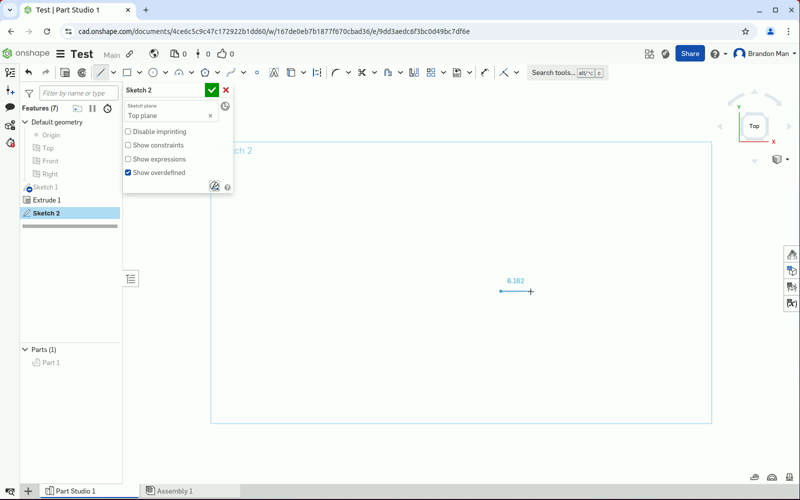
mouse_move(533, 291)
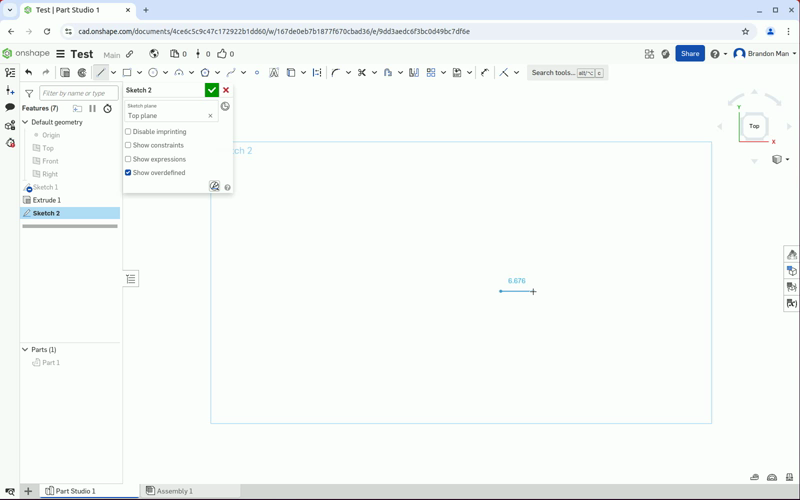
click(533, 291)
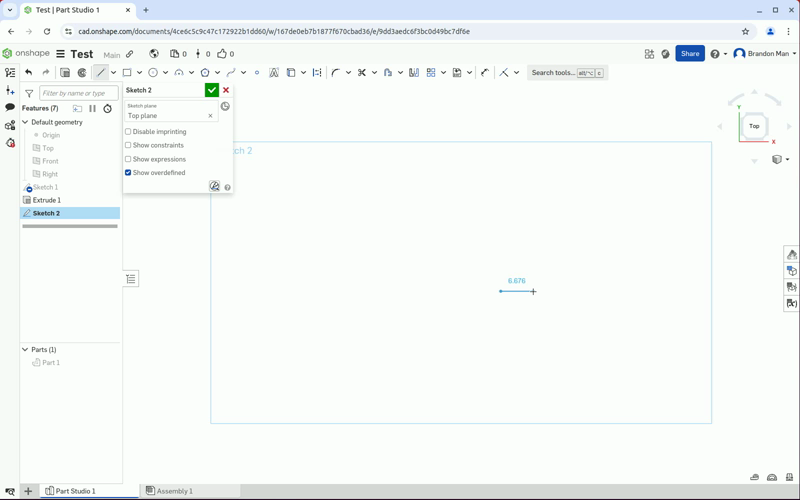
key_up(shift)
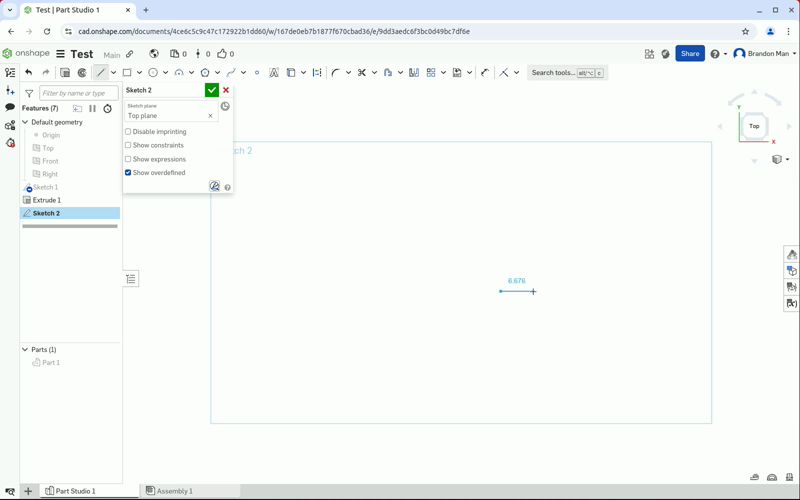
key_down(shift)
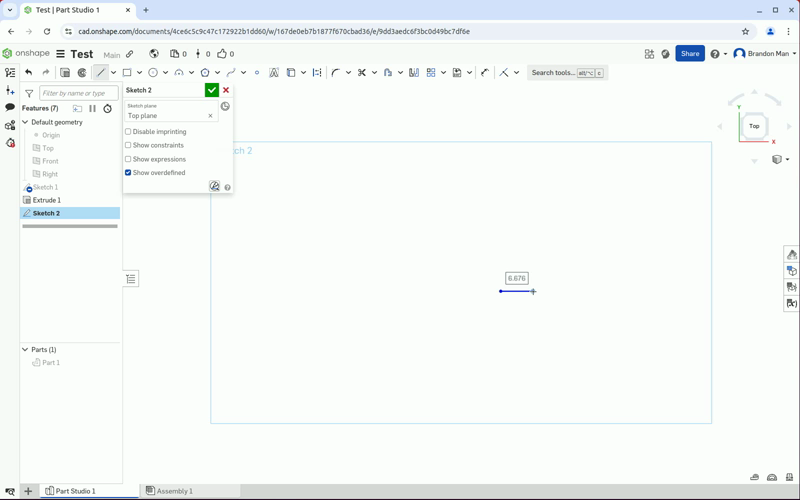
mouse_move(563, 291)
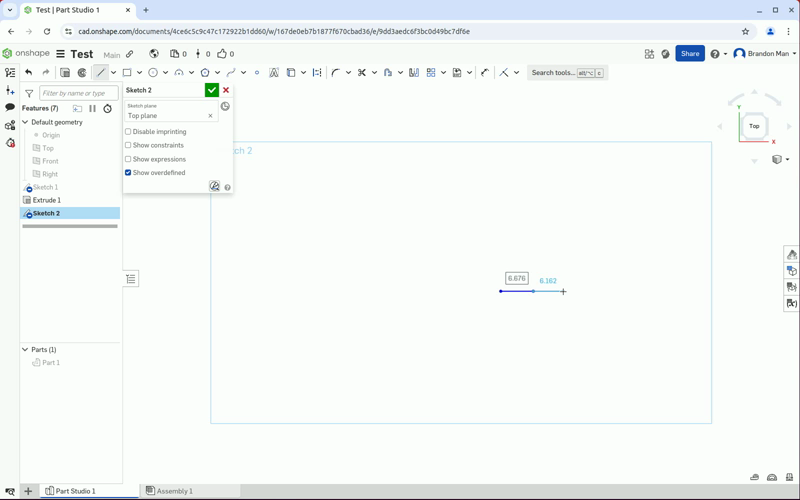
mouse_move(533, 282)
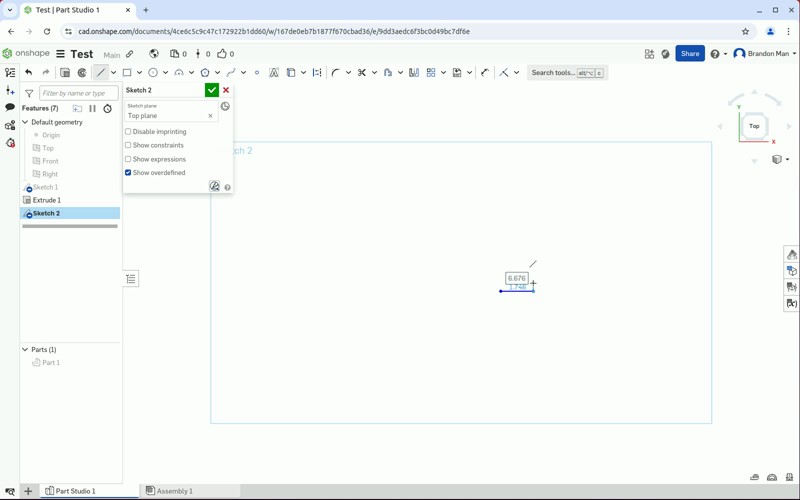
click(533, 282)
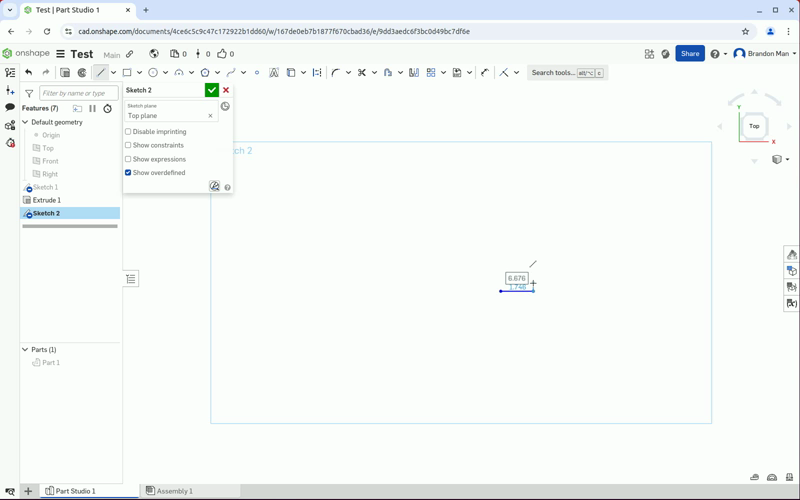
key_up(shift)
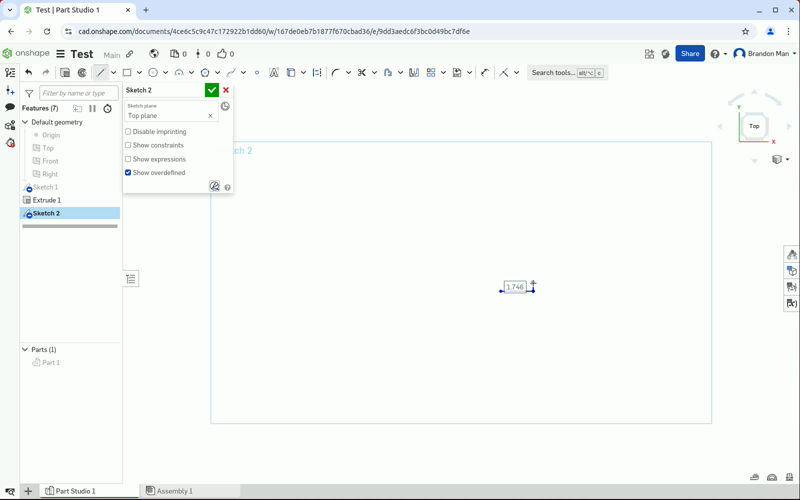
key_down(shift)
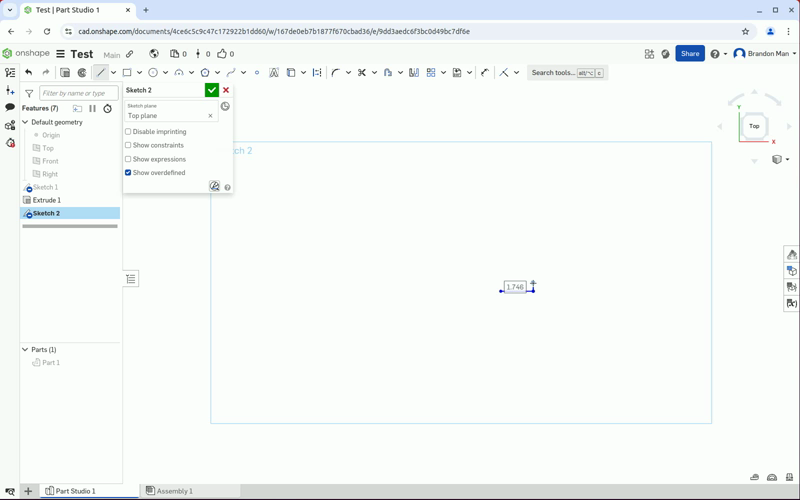
mouse_move(563, 282)
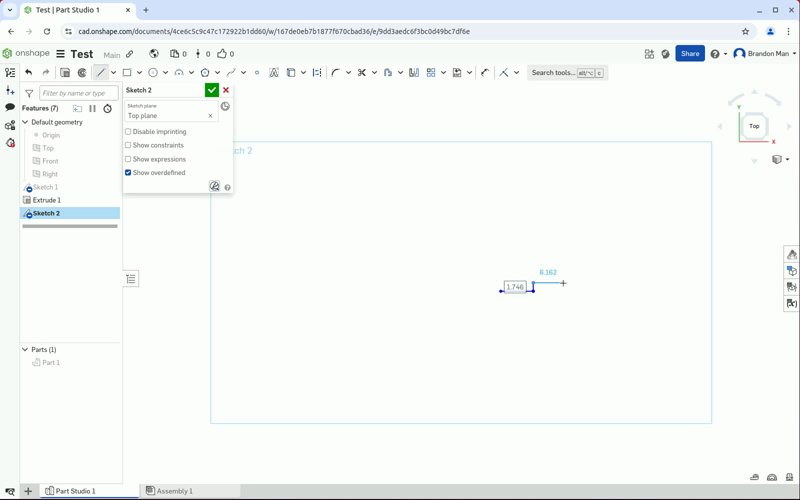
mouse_move(500, 282)
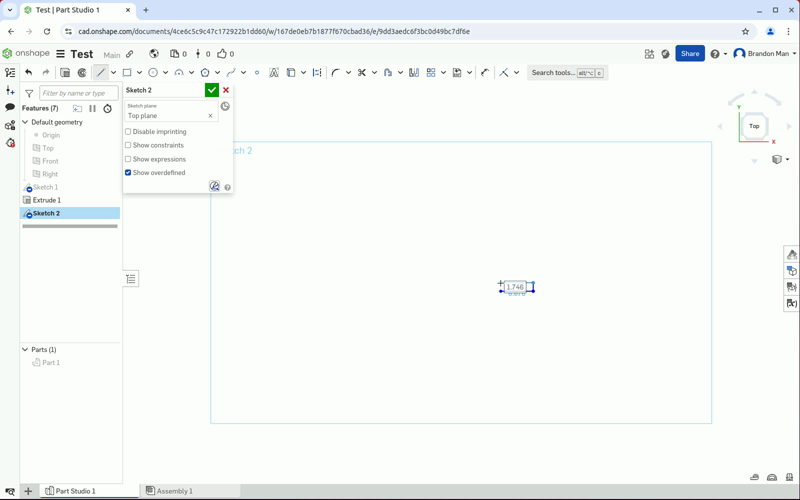
click(500, 282)
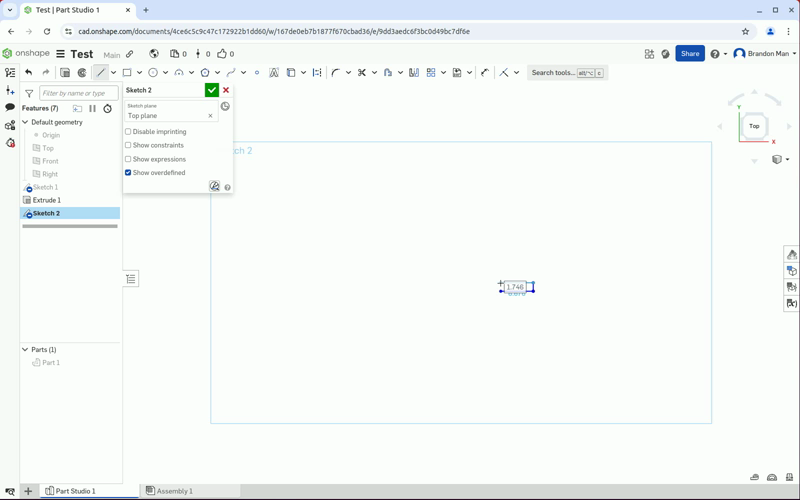
key_up(shift)
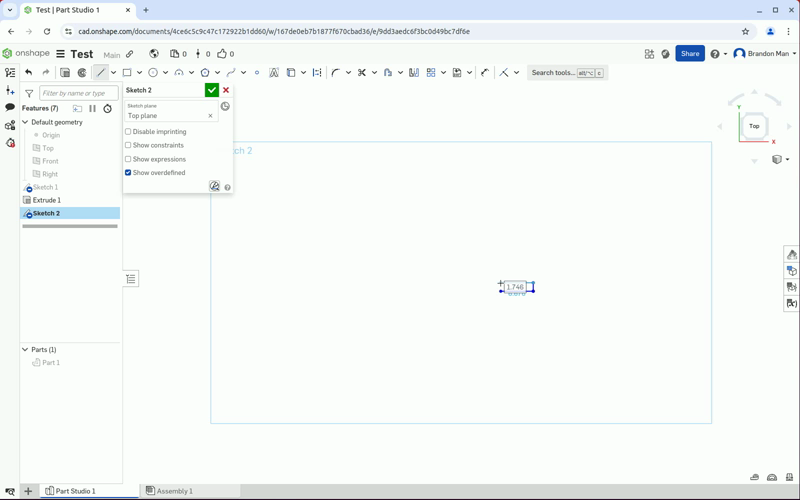
mouse_move(530, 282)
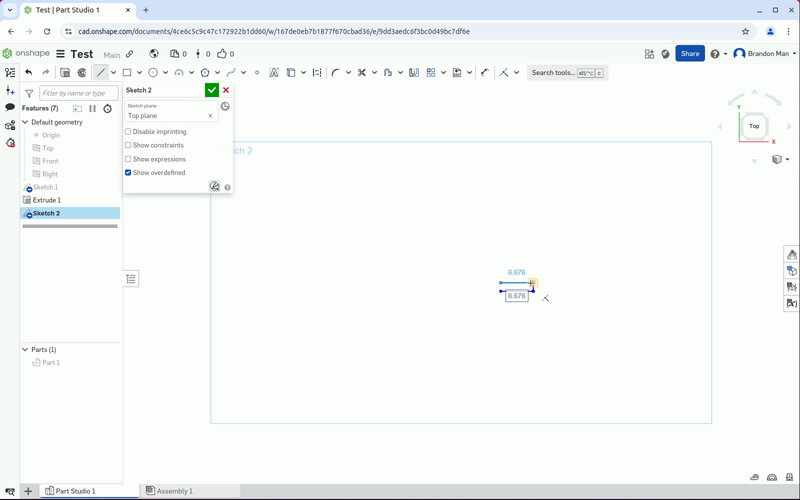
key_down(shift)
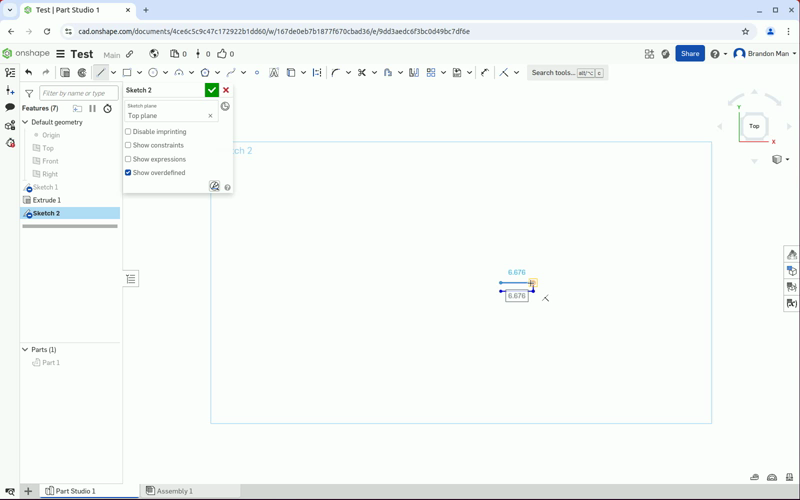
mouse_move(500, 291)
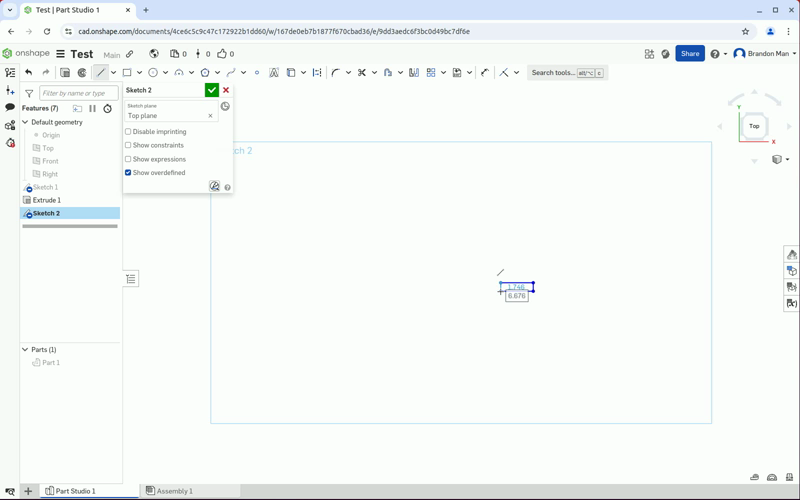
key_up(shift)
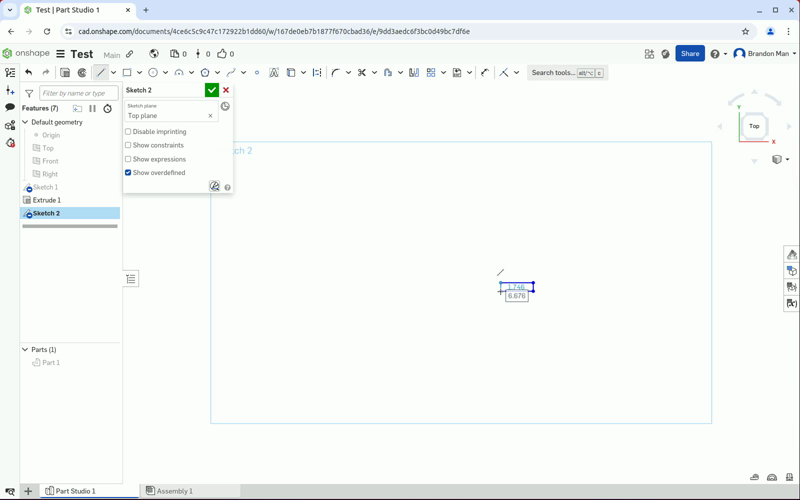
click(500, 291)
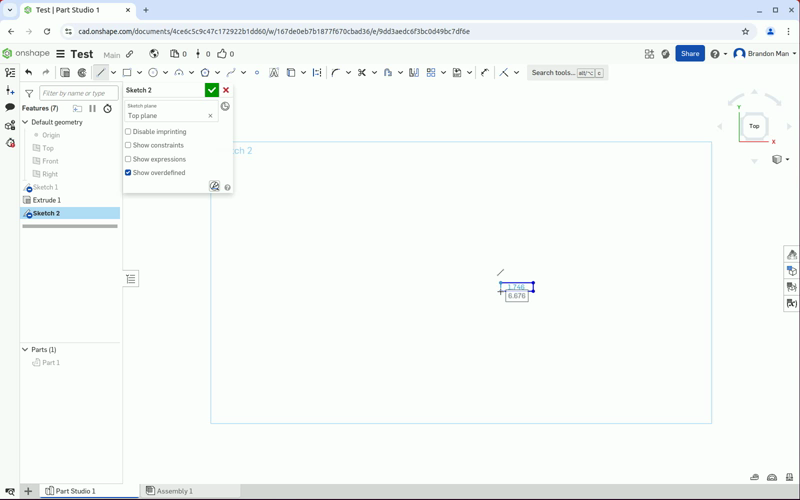
key(esc)
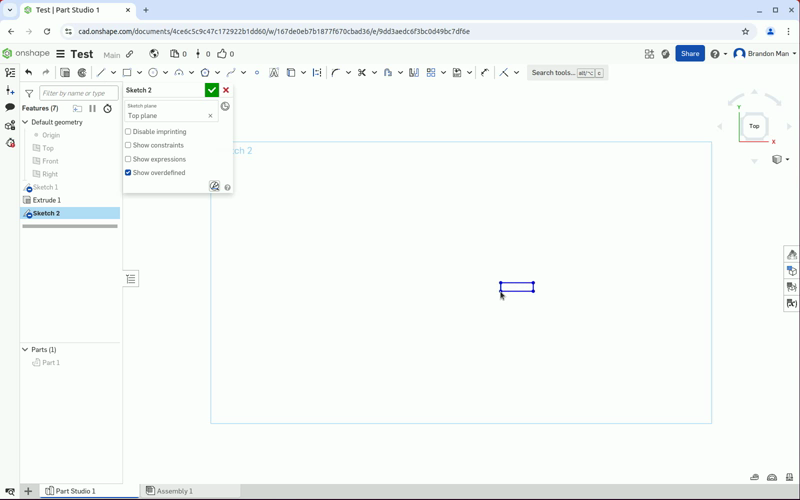
mouse_move(518, 285)
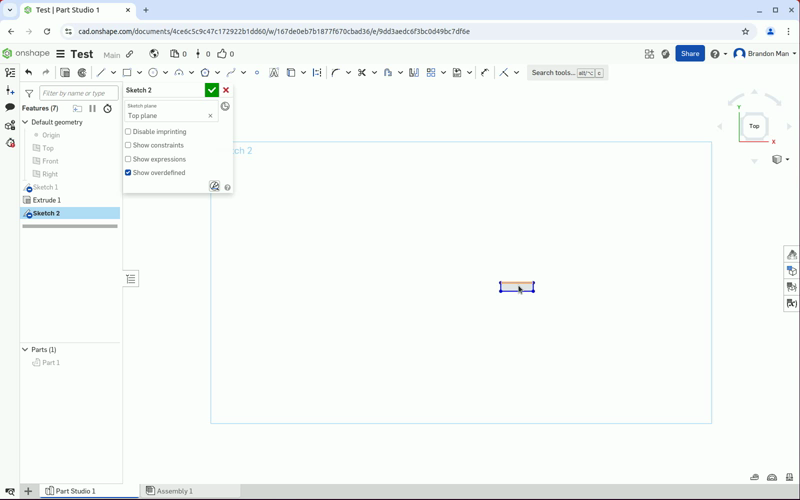
scroll(6)
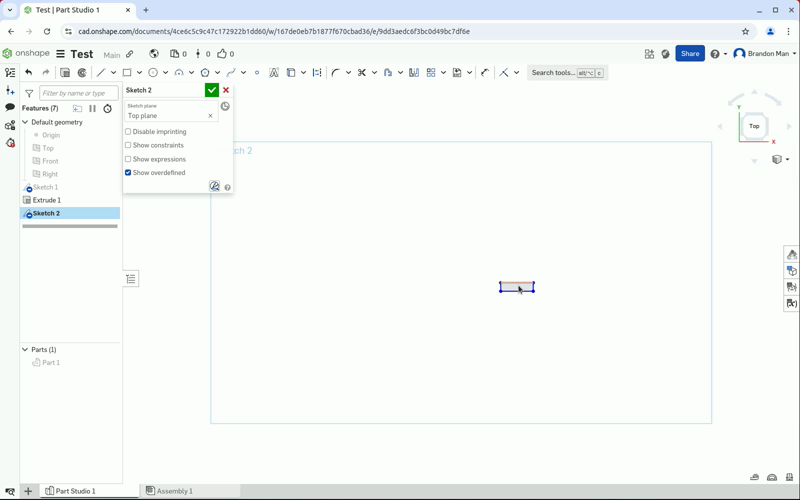
scroll(6)
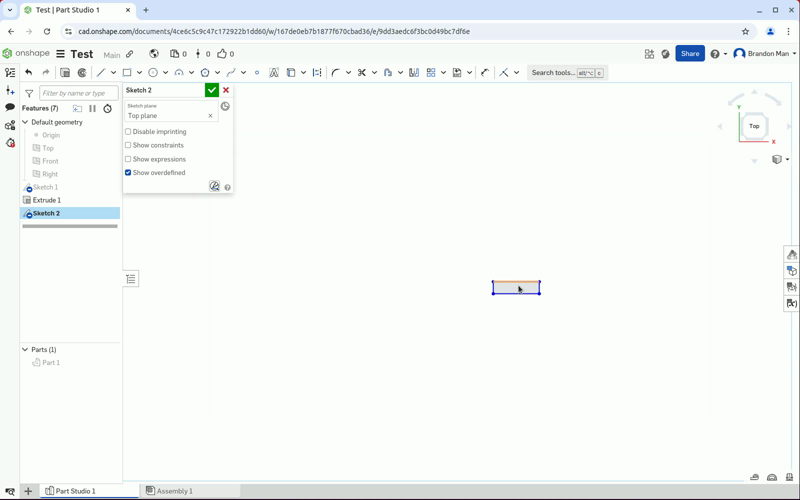
scroll(6)
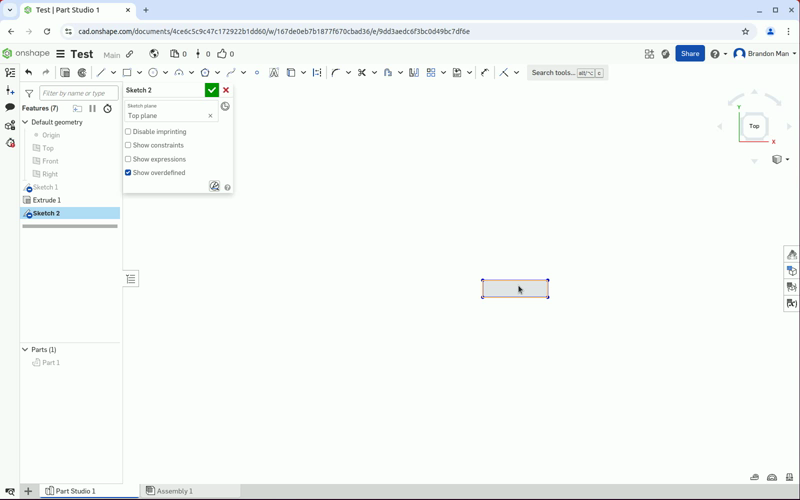
scroll(6)
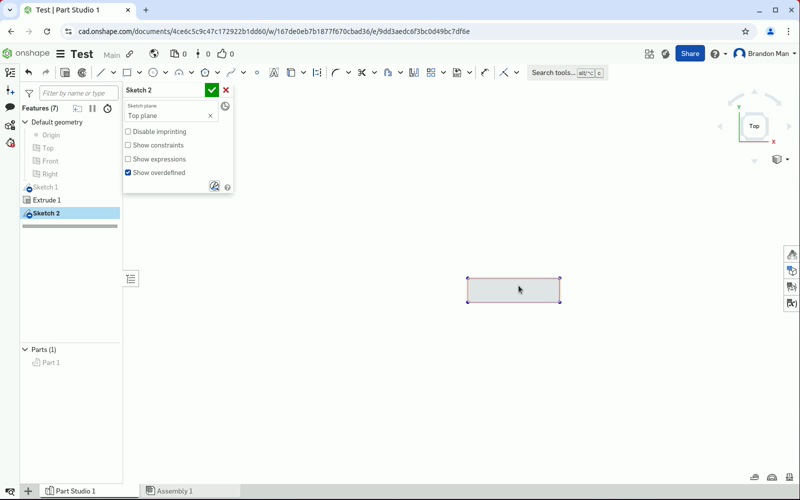
scroll(6)
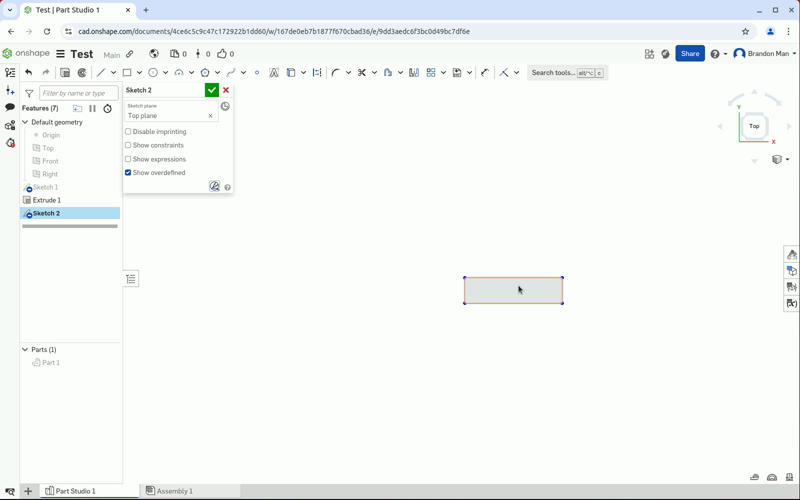
scroll(6)
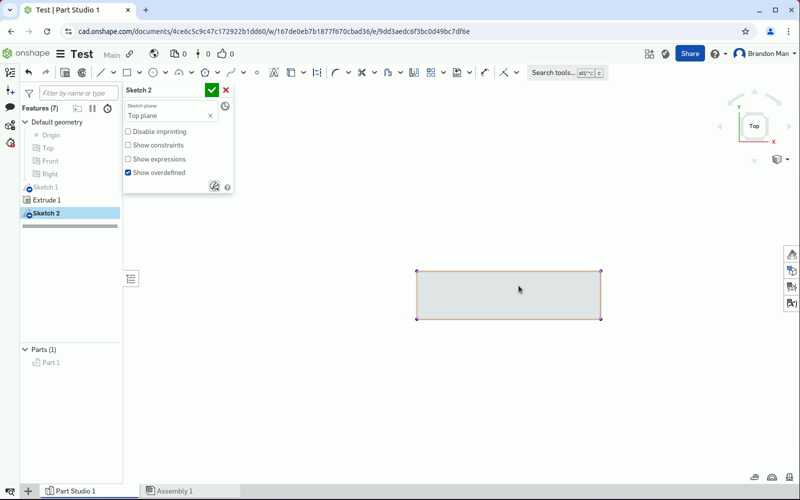
scroll(6)
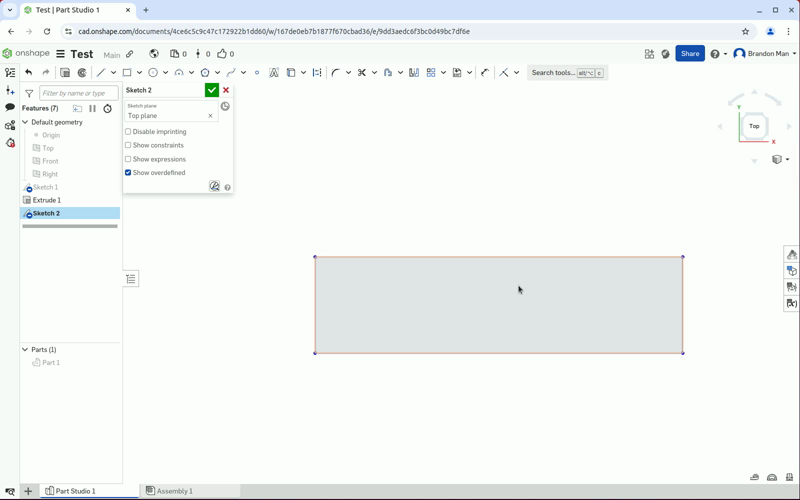
click(518, 285)
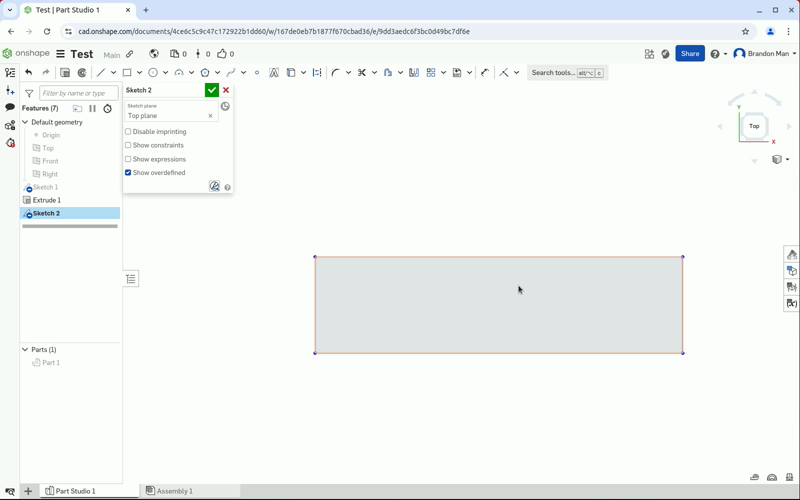
scroll(-6)
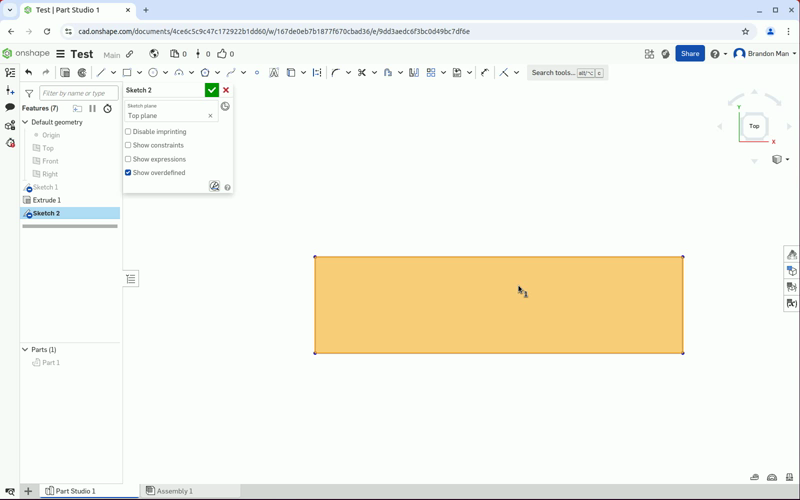
scroll(-6)
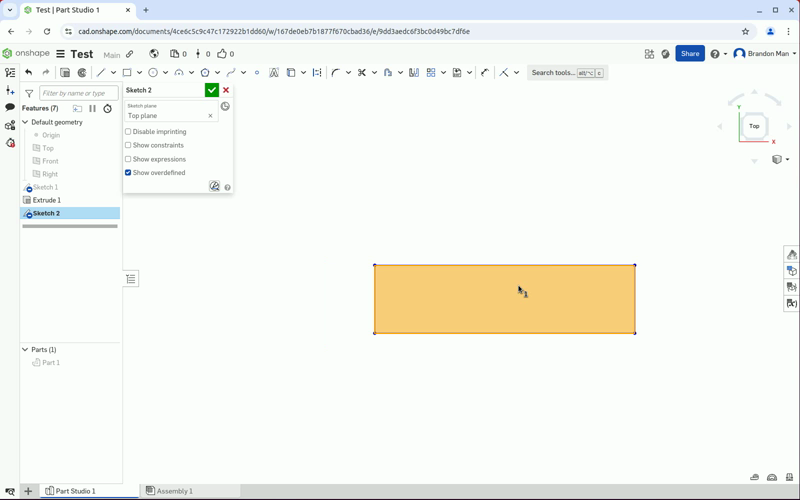
scroll(-6)
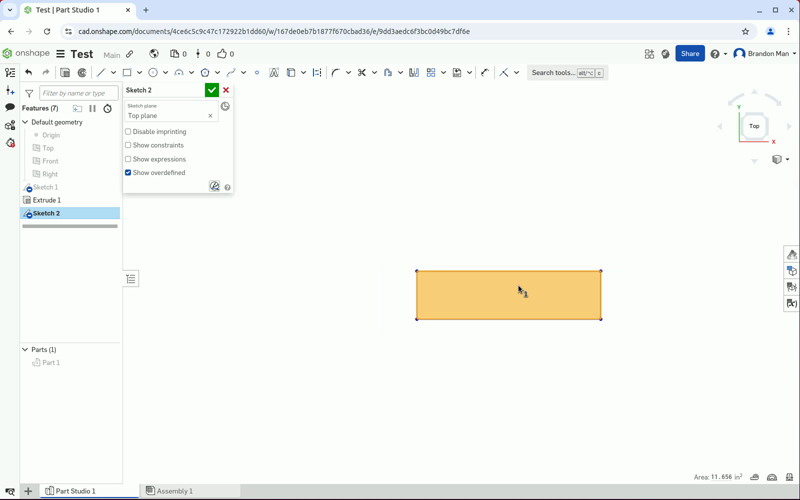
scroll(-6)
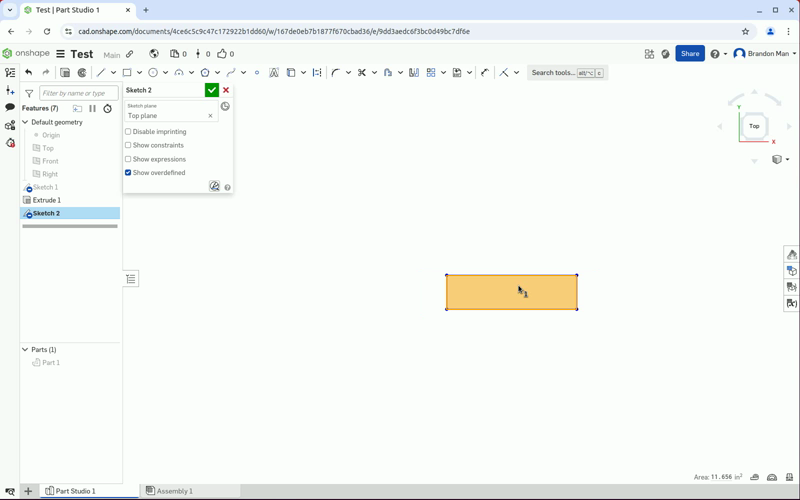
scroll(-6)
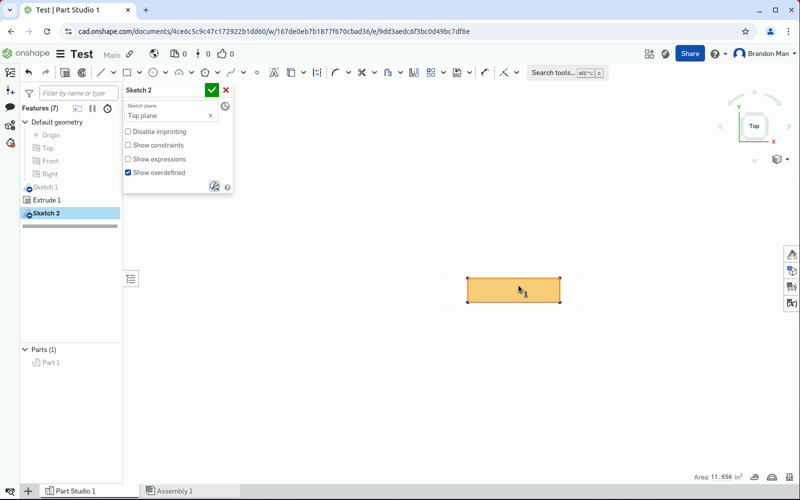
scroll(-6)
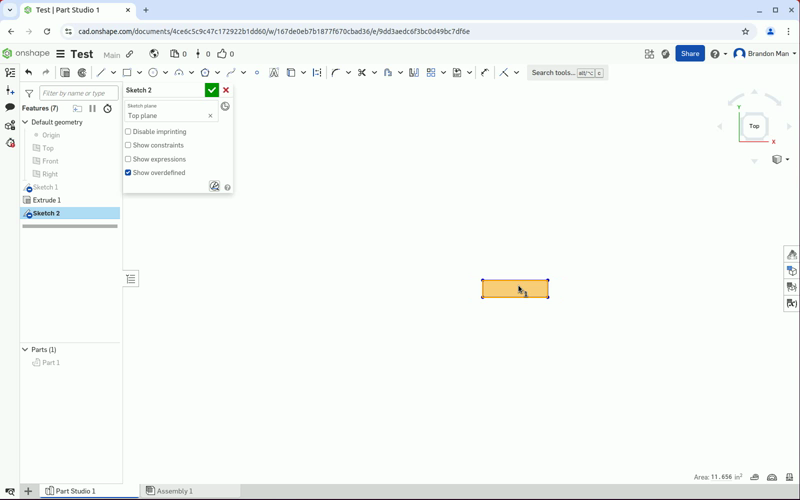
scroll(-6)
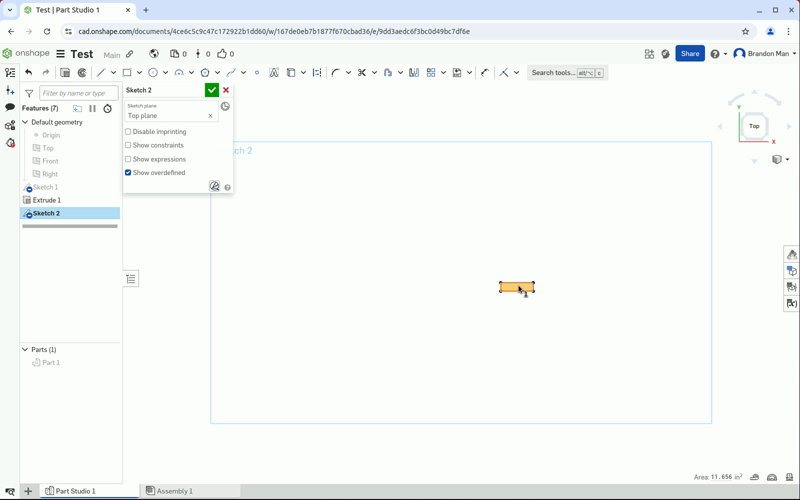
mouse_move(73, 352)
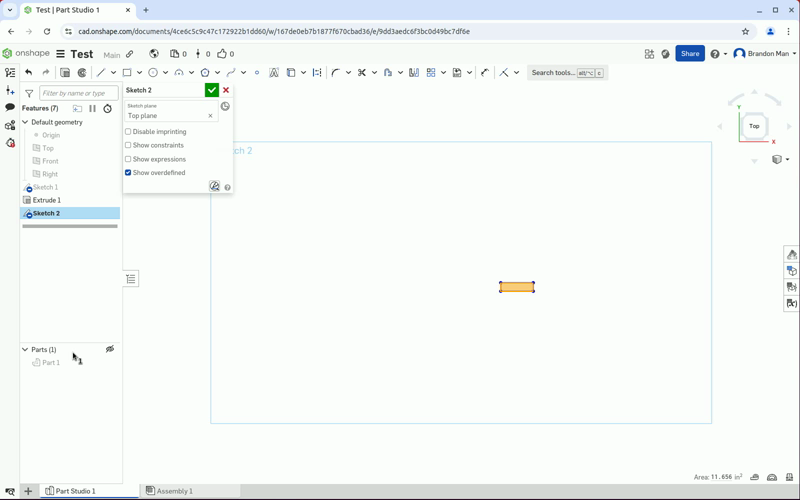
key(shift+y)
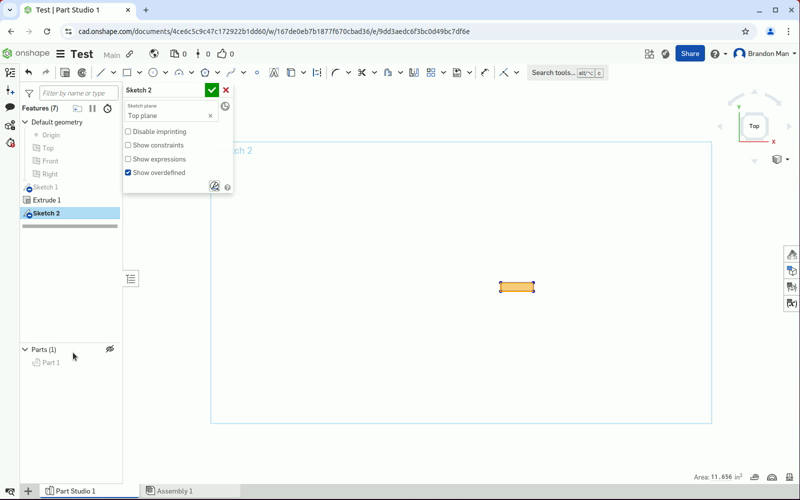
key(shift+e)
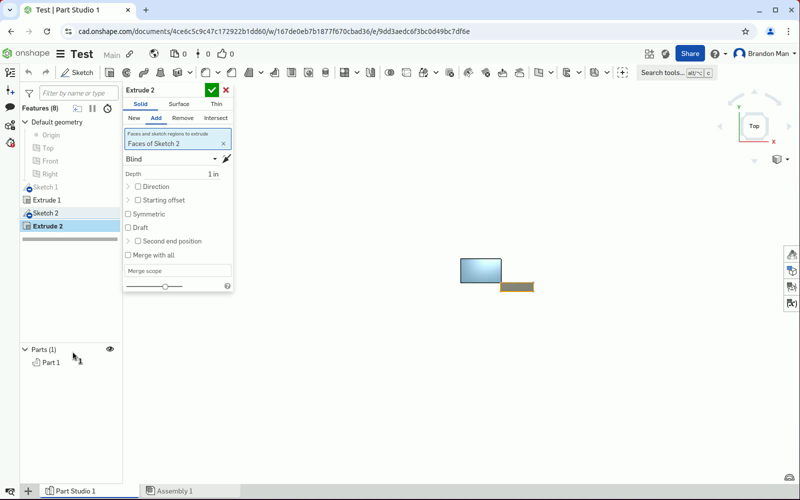
mouse_move(143, 106)
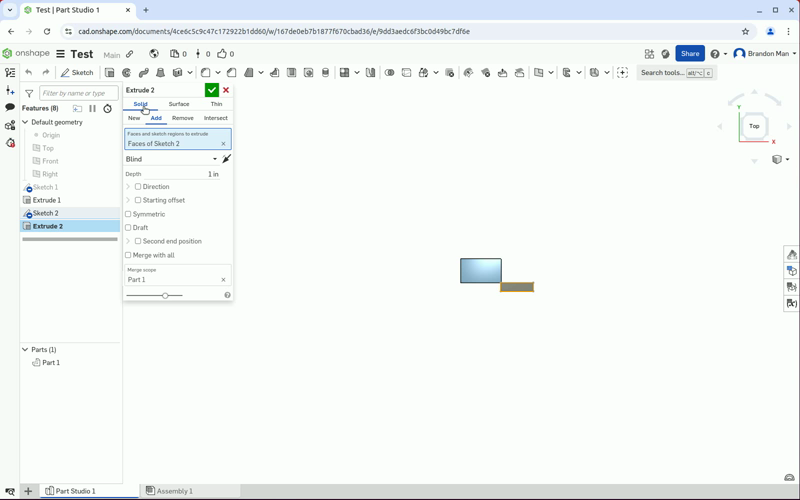
click(143, 106)
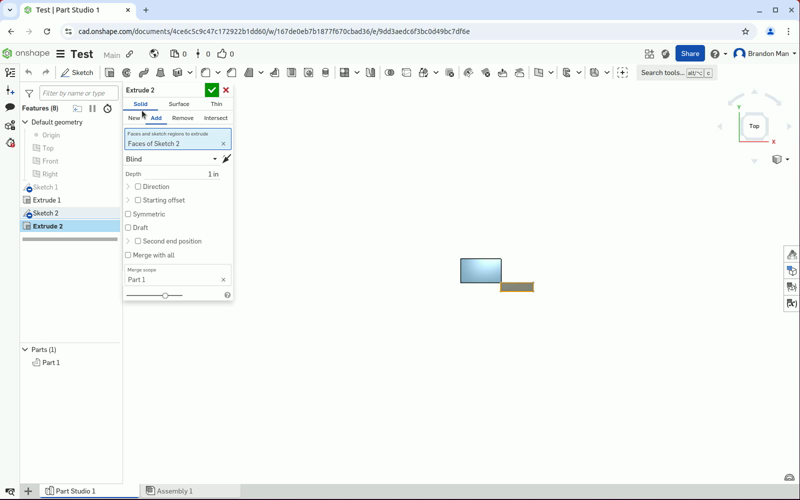
mouse_move(137, 120)
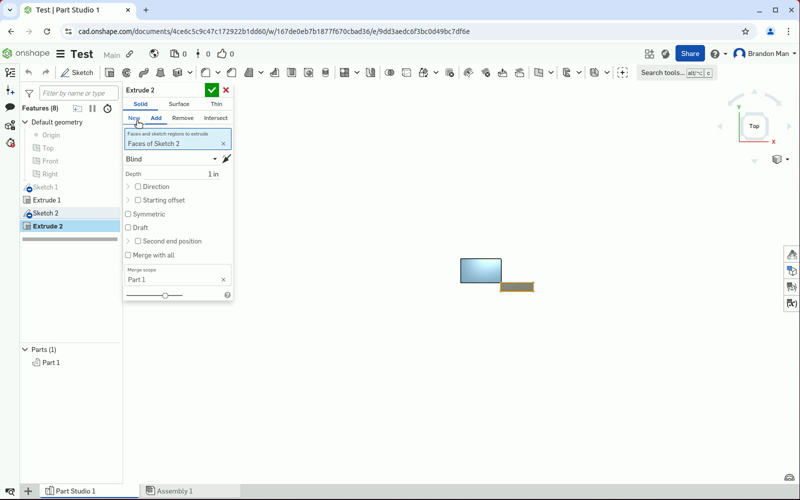
click(137, 120)
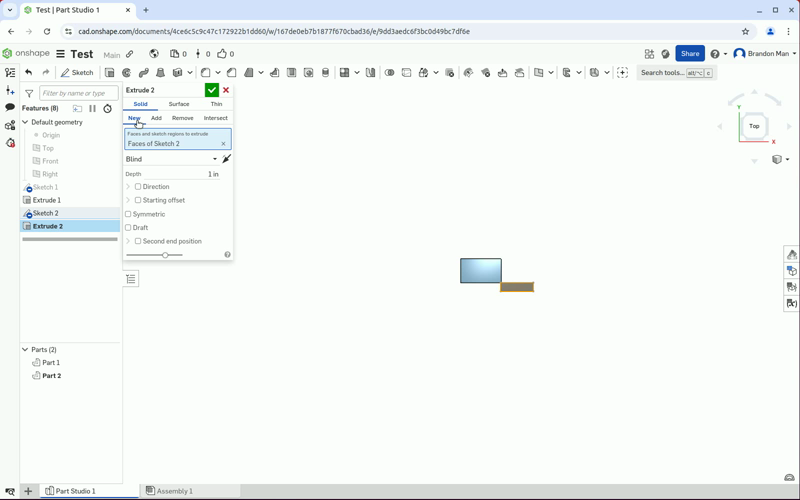
key(tab, 4)
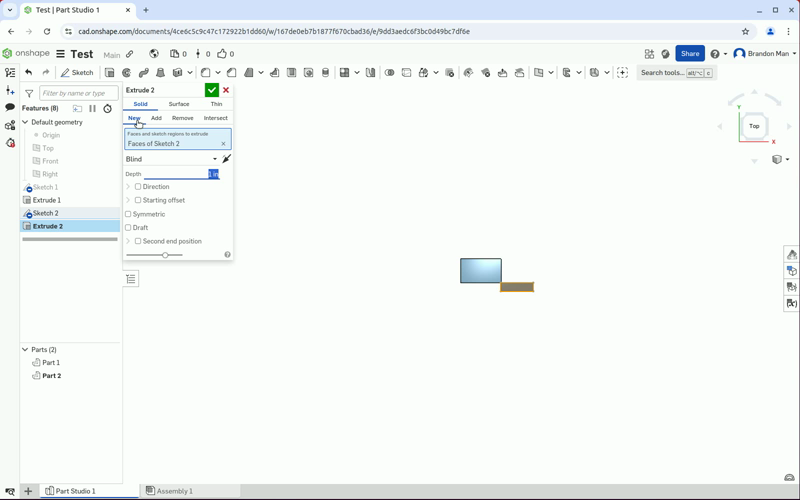
text(1.685)
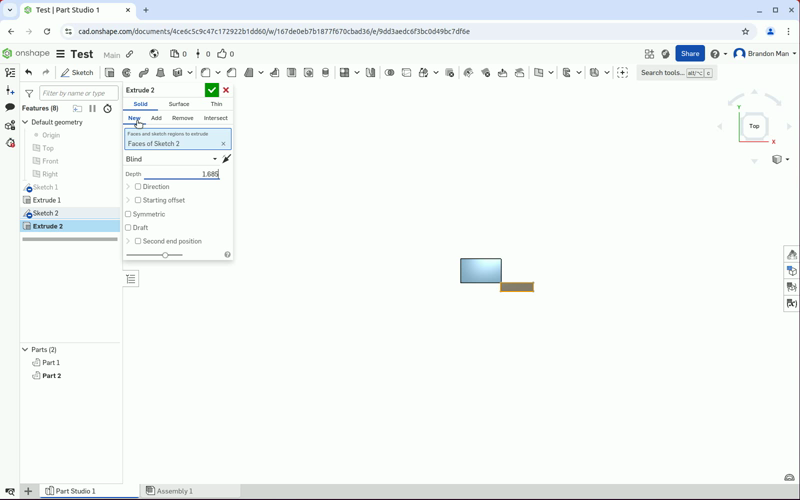
key(enter)
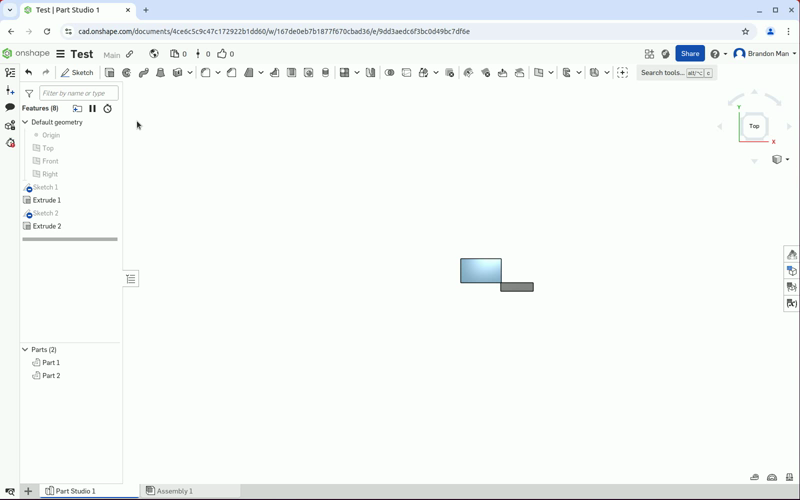
key(shift+h)
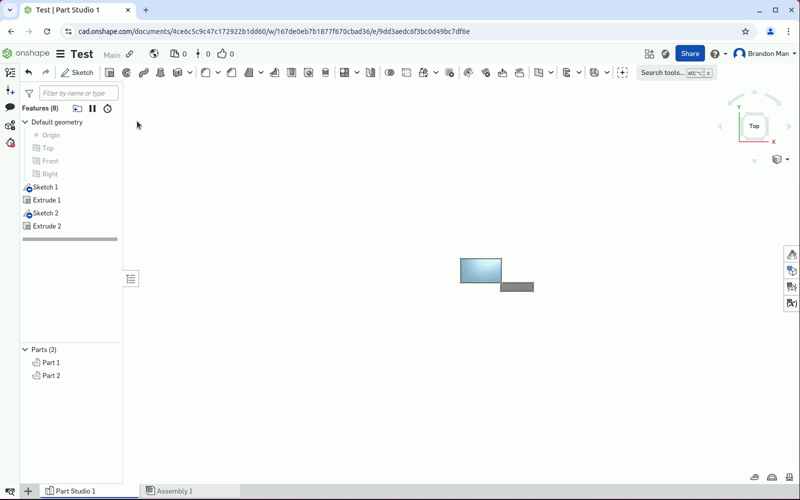
key(shift+h)
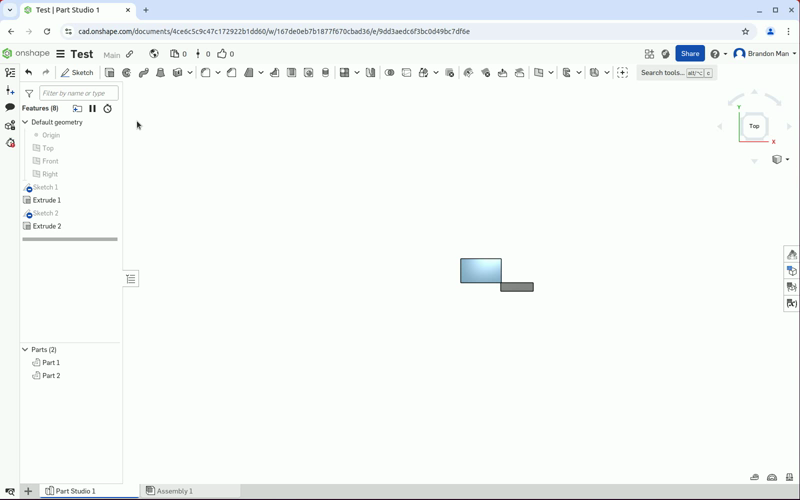
mouse_move(73, 189)
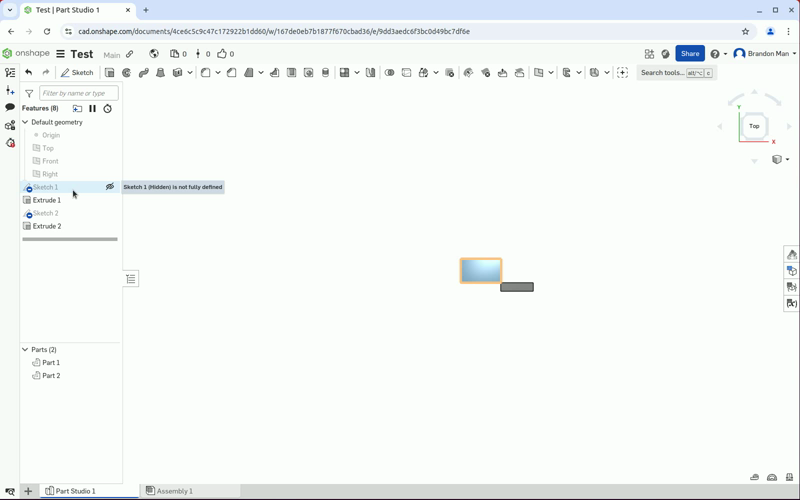
click(73, 189)
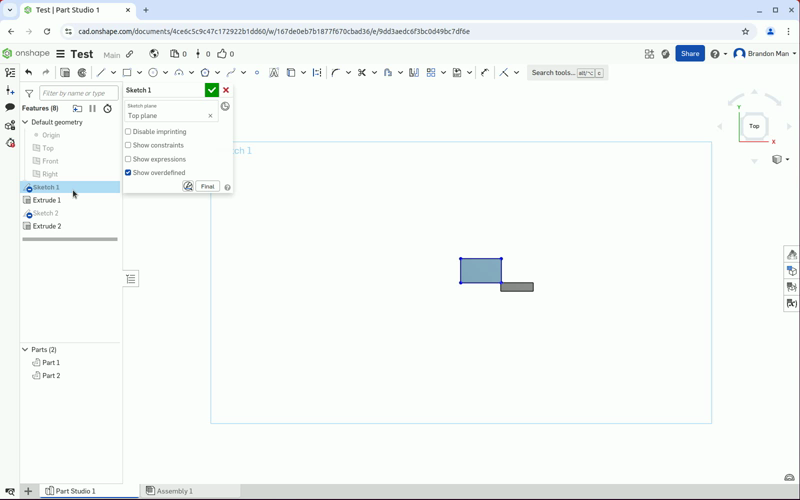
mouse_move(229, 92)
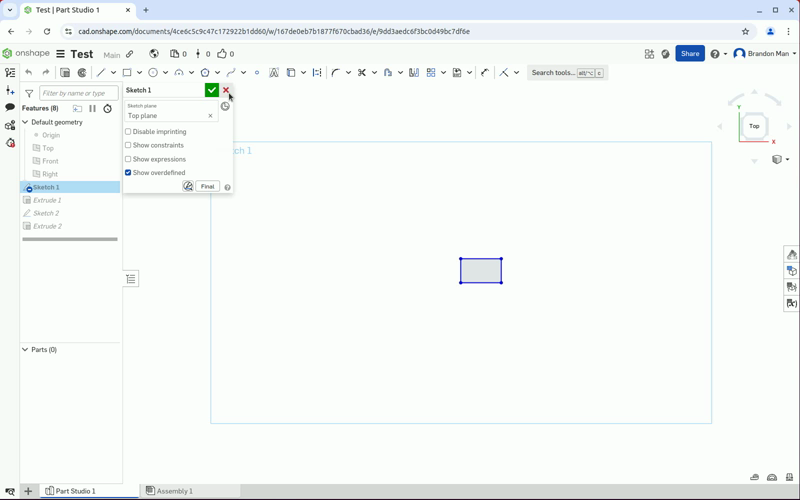
click(229, 92)
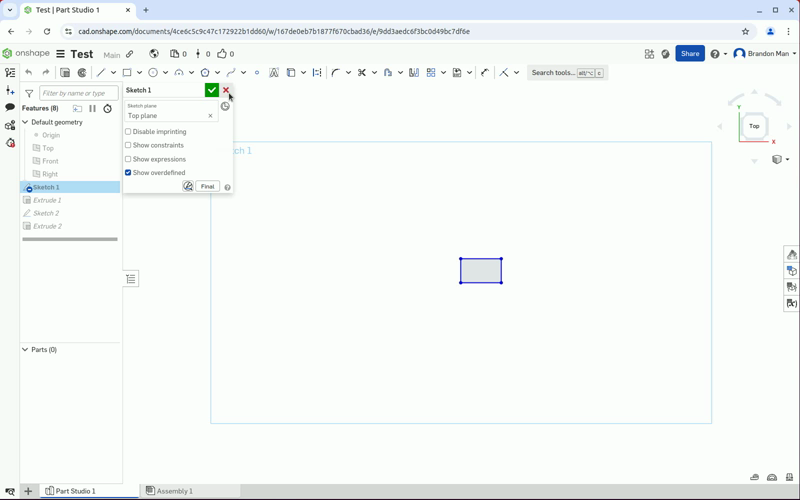
key(shift+s)
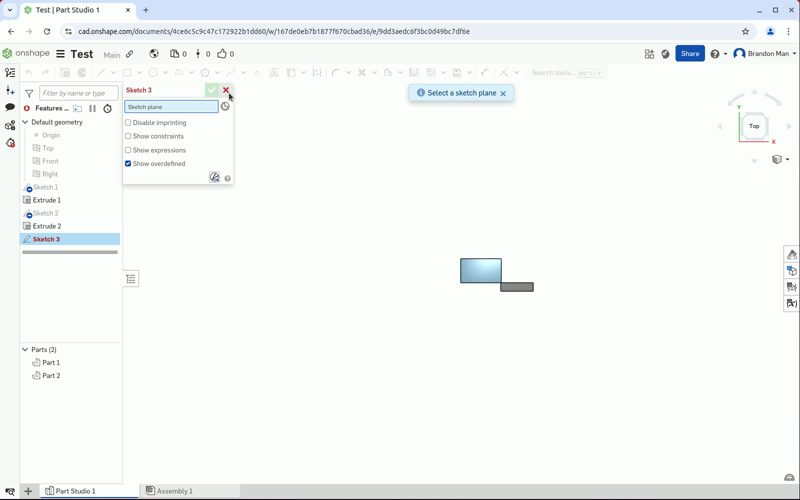
mouse_move(73, 150)
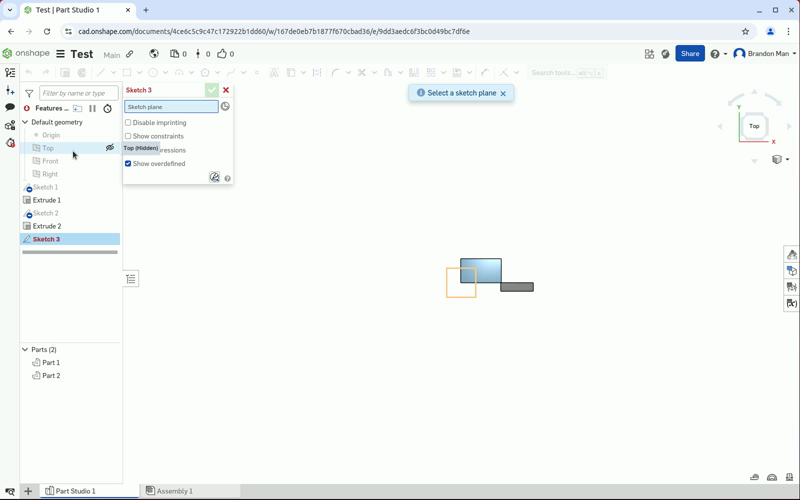
click(73, 150)
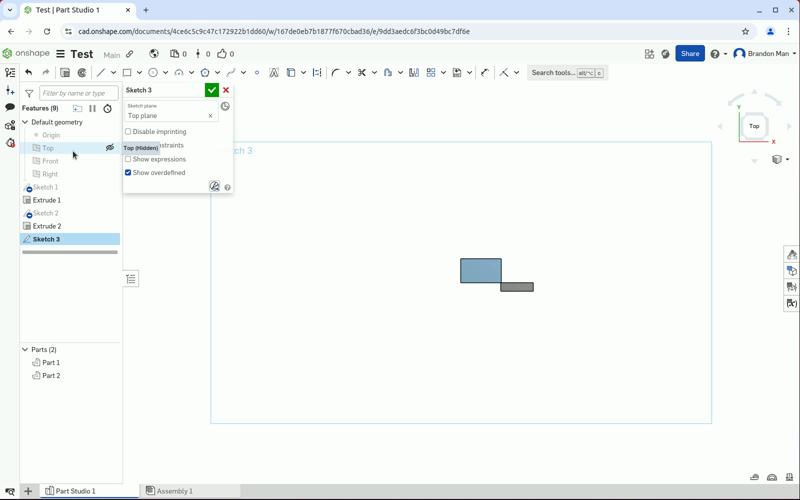
mouse_move(73, 352)
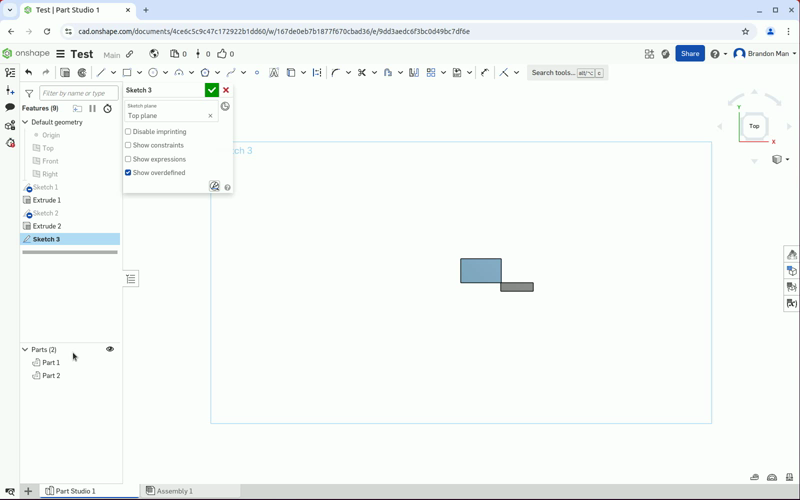
key(y)
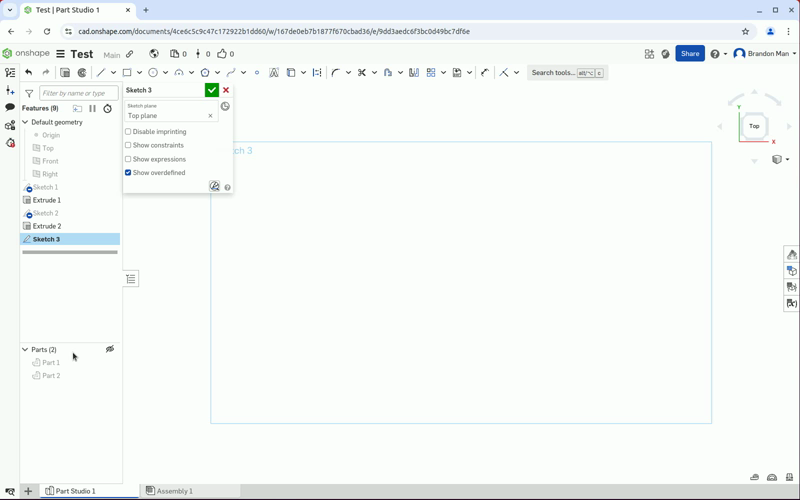
key(l)
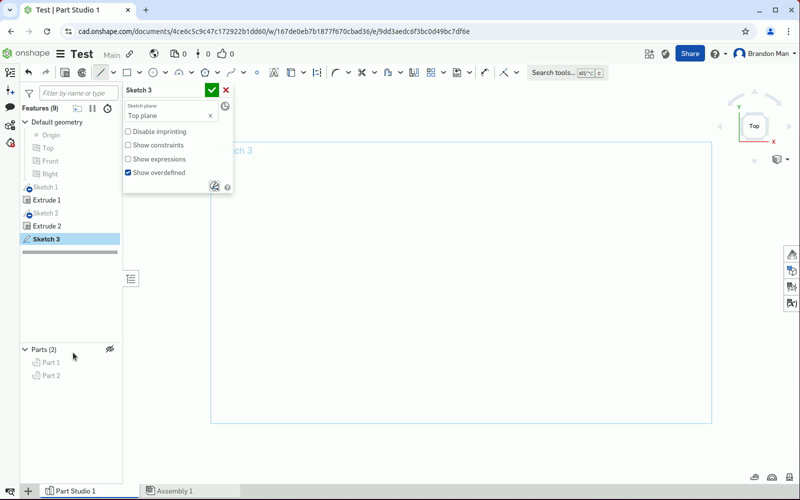
key_down(shift)
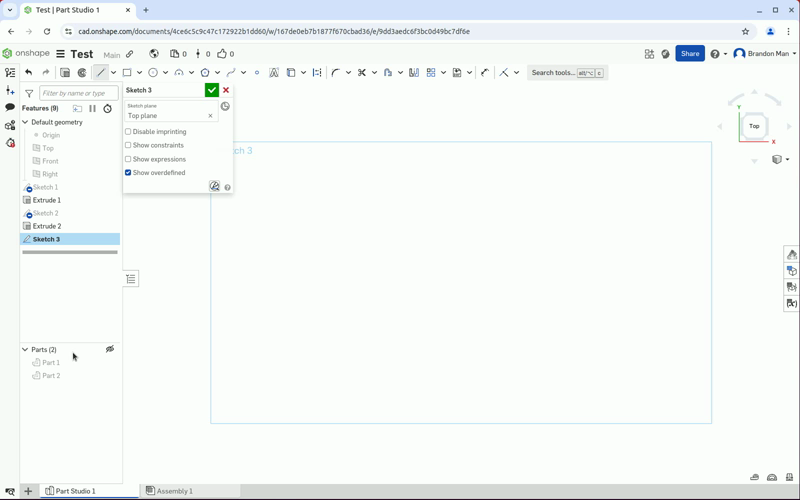
mouse_move(533, 282)
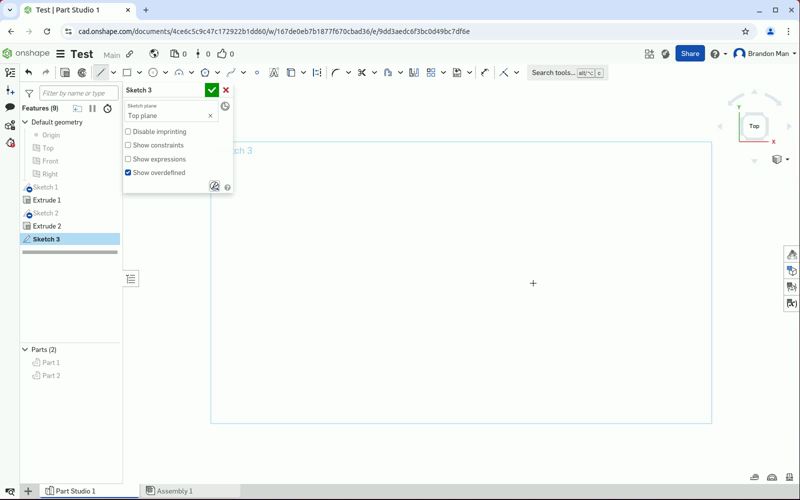
click(533, 282)
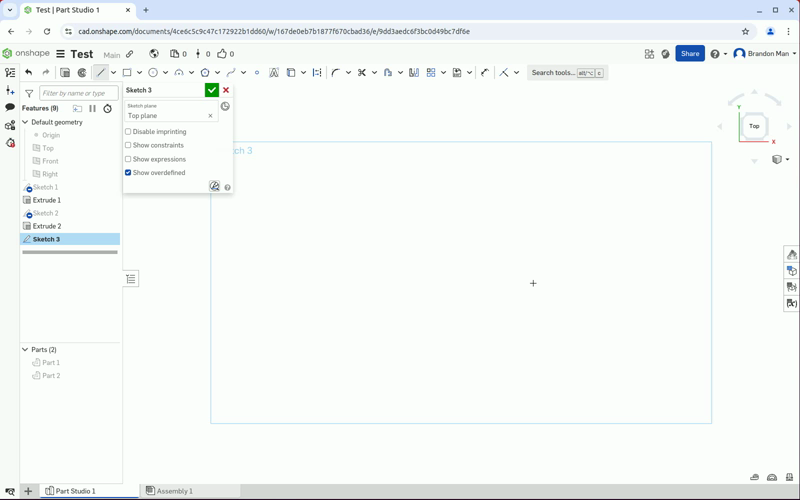
key_up(shift)
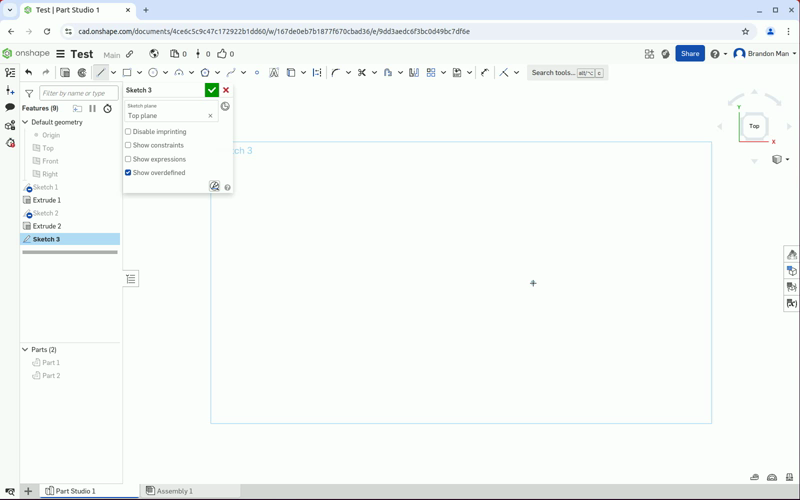
key_down(shift)
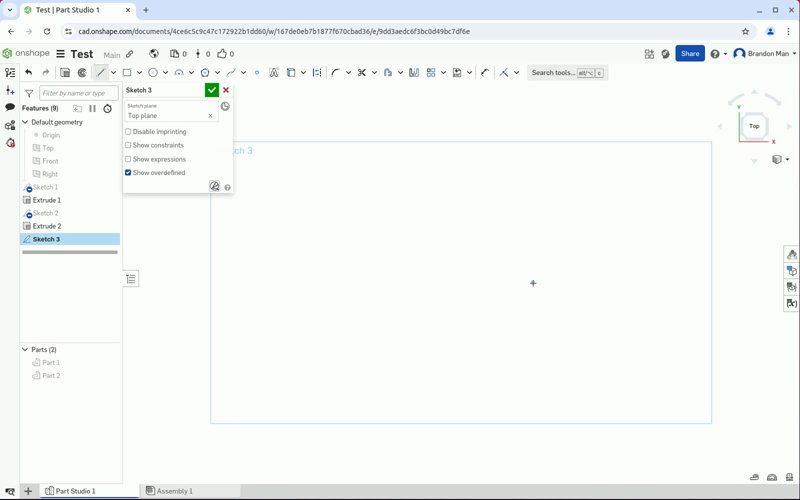
mouse_move(563, 282)
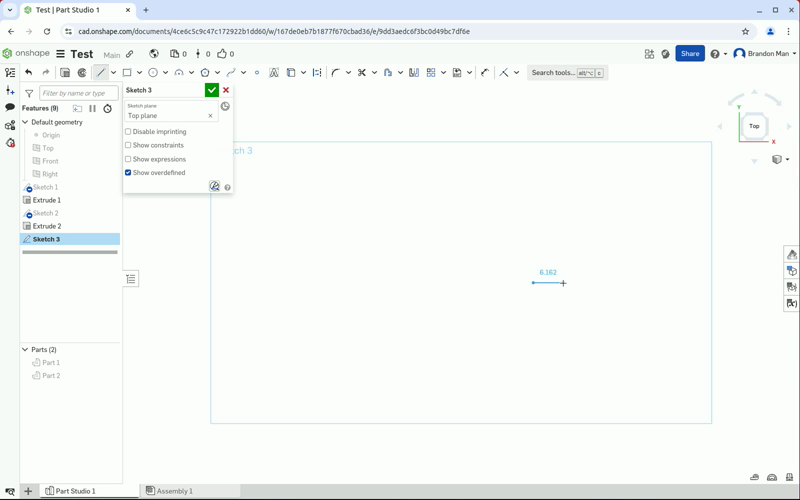
mouse_move(574, 282)
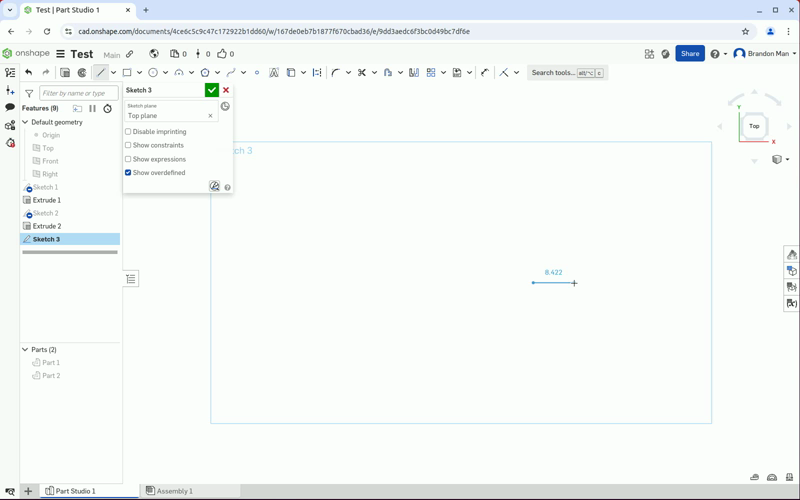
click(574, 282)
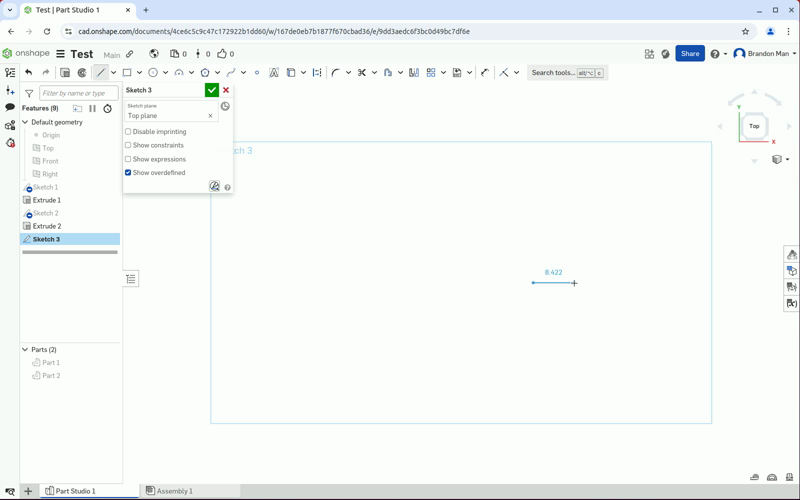
key_up(shift)
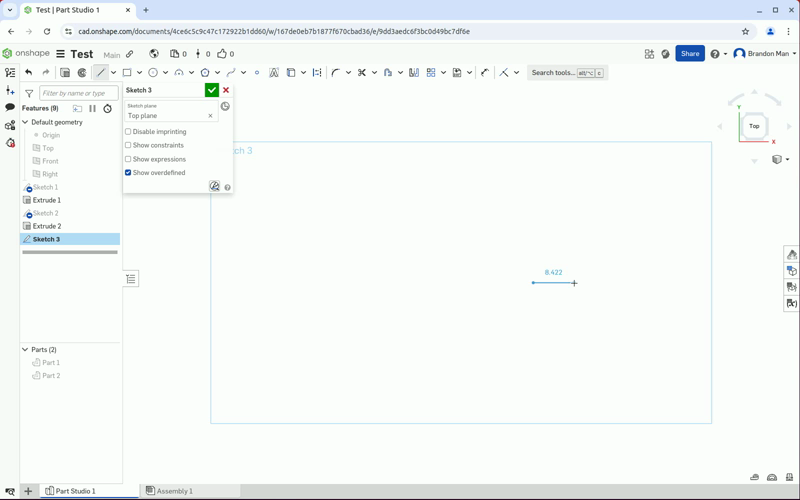
key_down(shift)
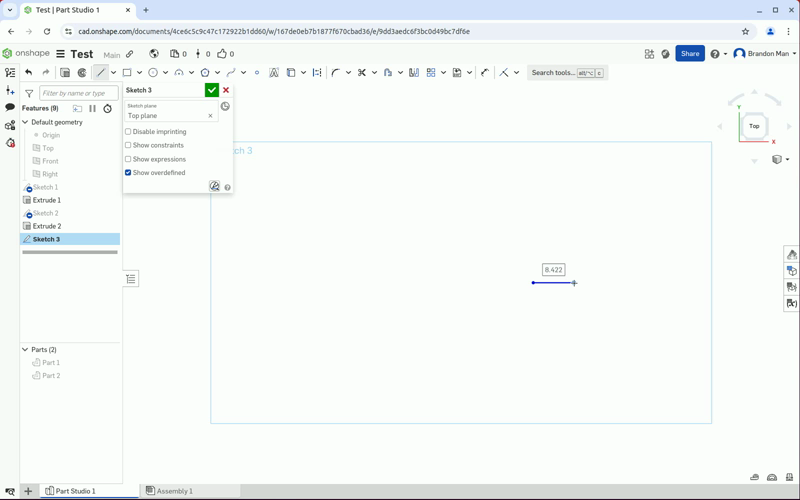
mouse_move(589, 282)
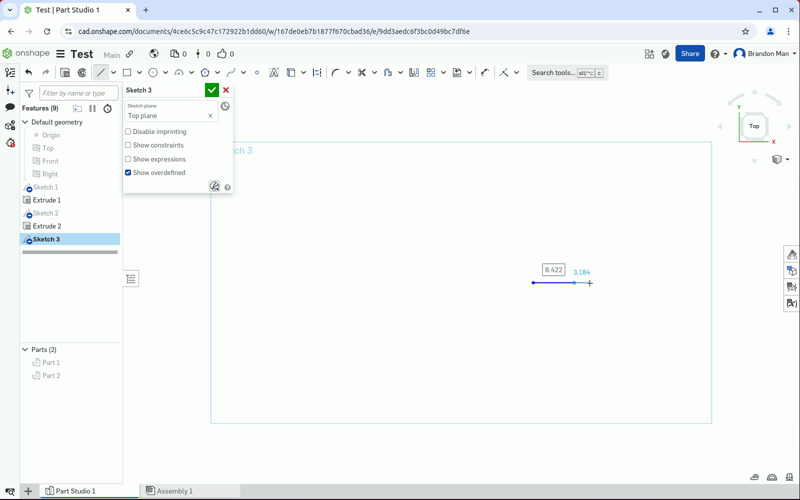
mouse_move(574, 226)
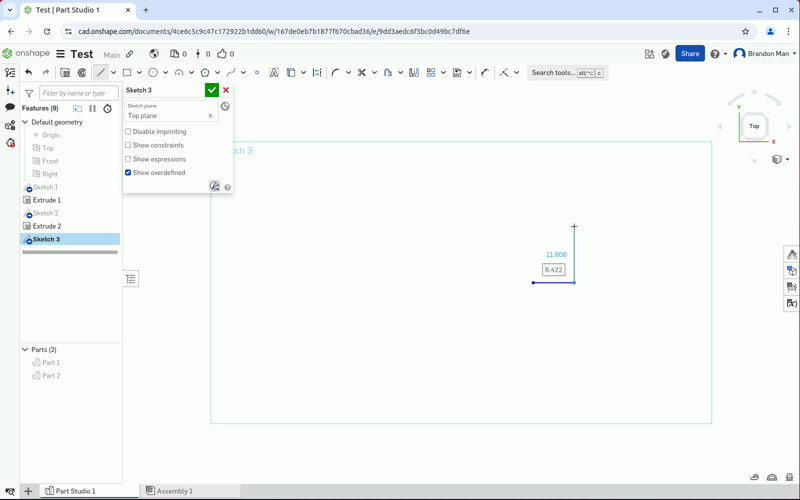
click(574, 226)
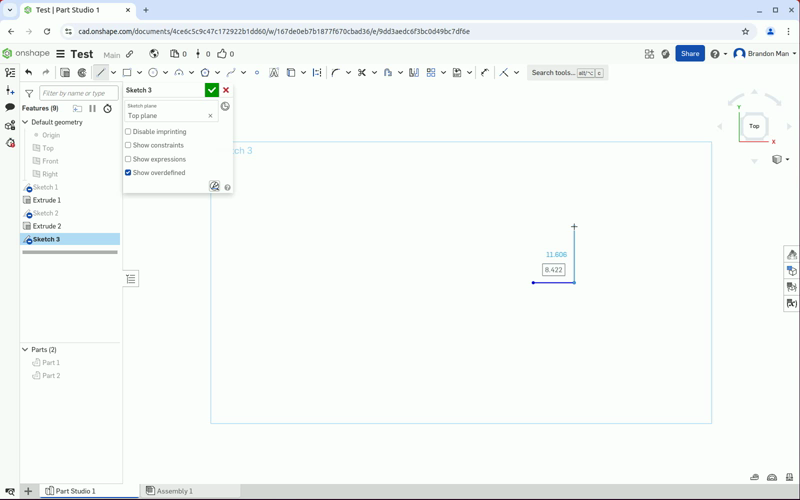
key_up(shift)
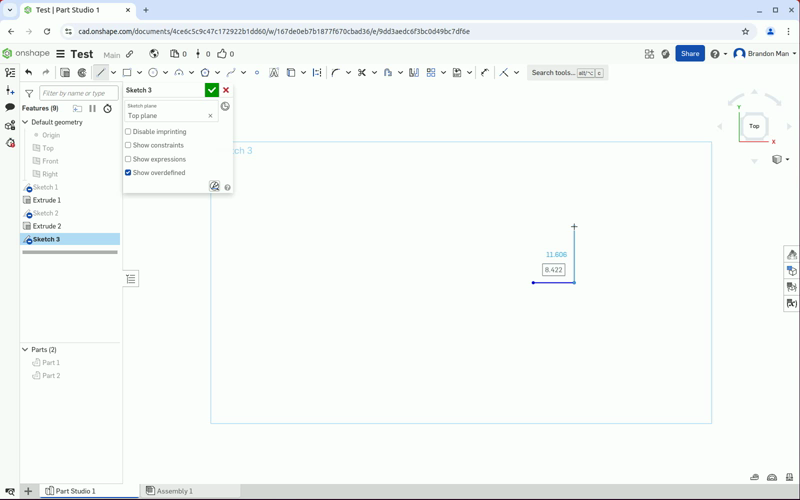
key_down(shift)
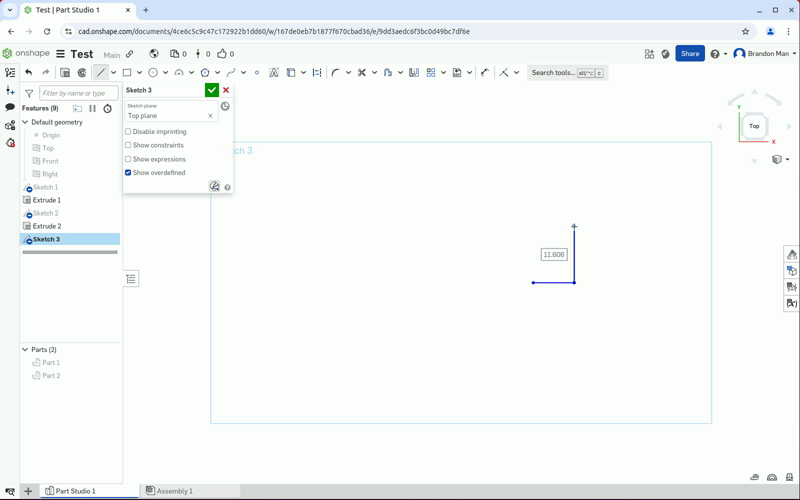
mouse_move(589, 226)
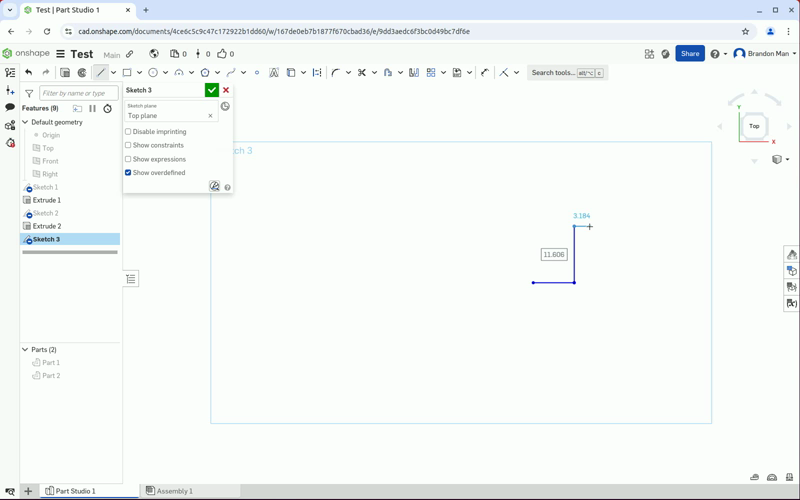
mouse_move(533, 226)
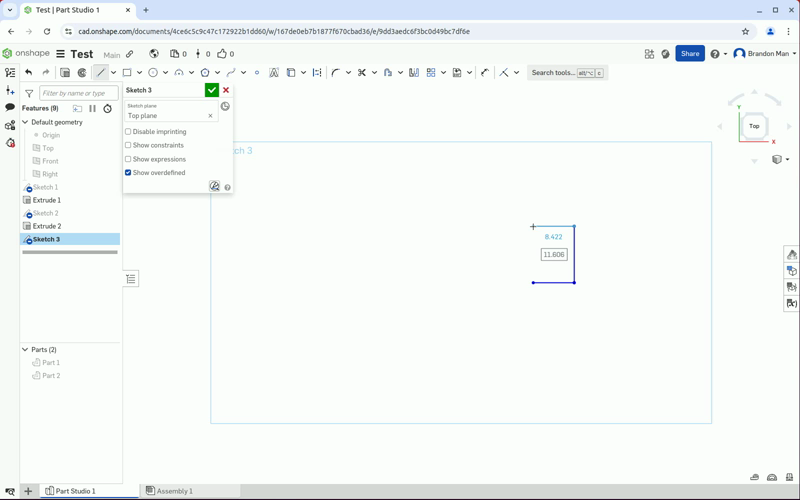
click(533, 226)
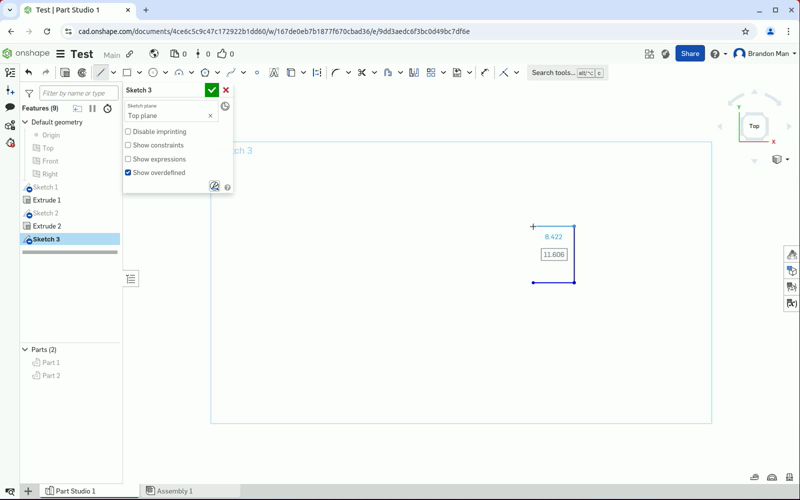
key_up(shift)
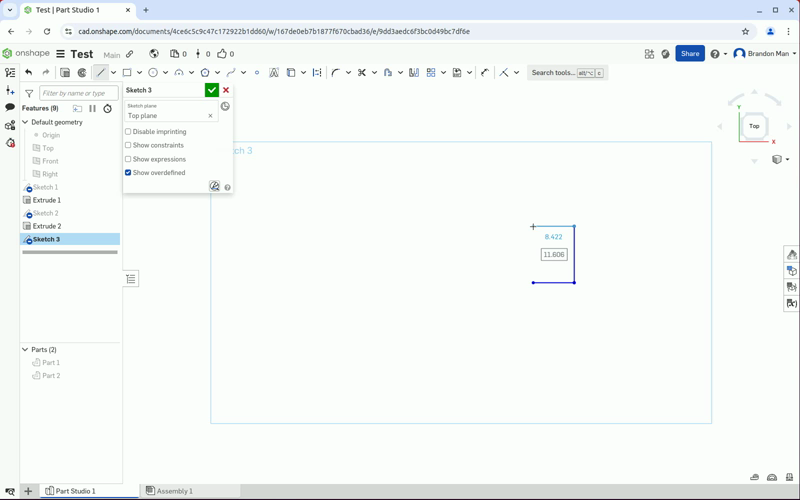
mouse_move(563, 226)
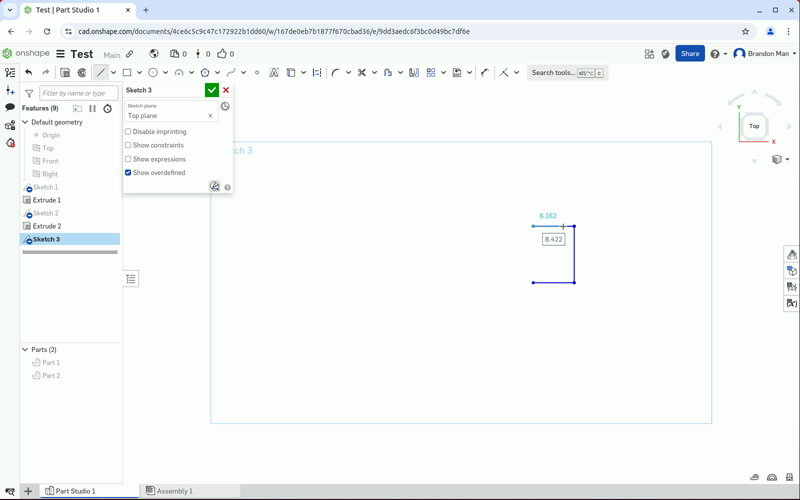
key_down(shift)
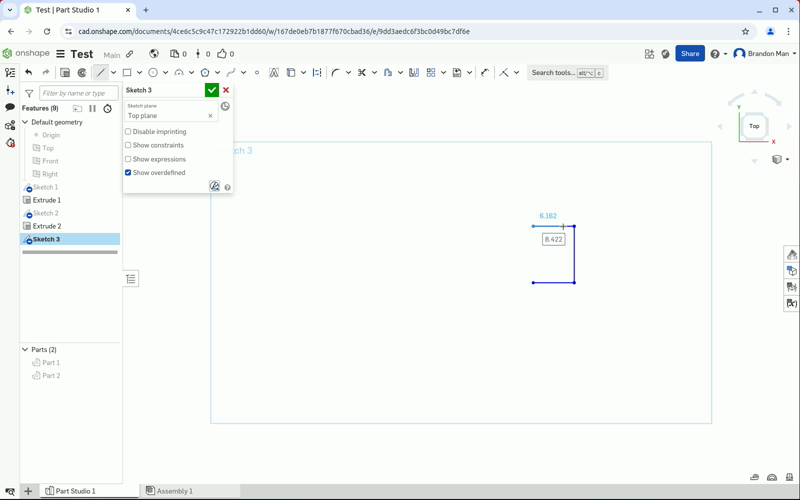
mouse_move(533, 282)
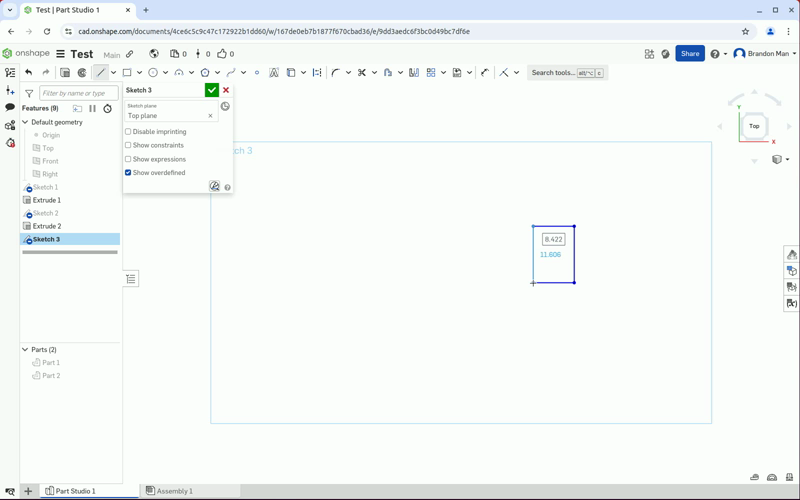
key_up(shift)
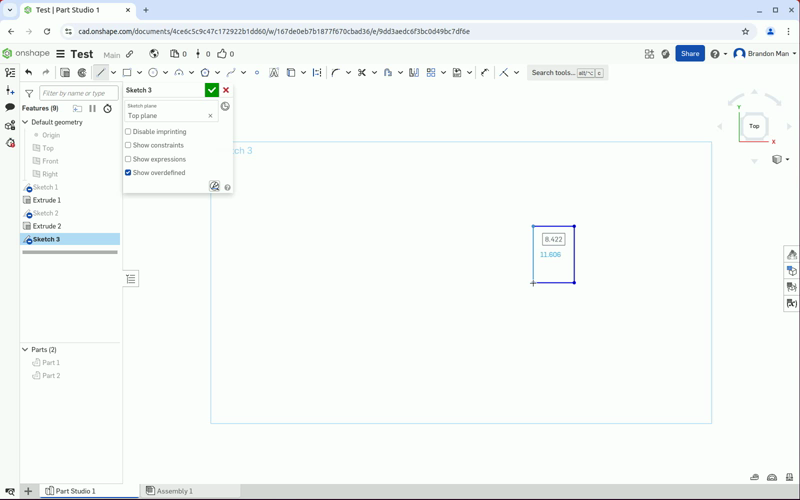
click(533, 282)
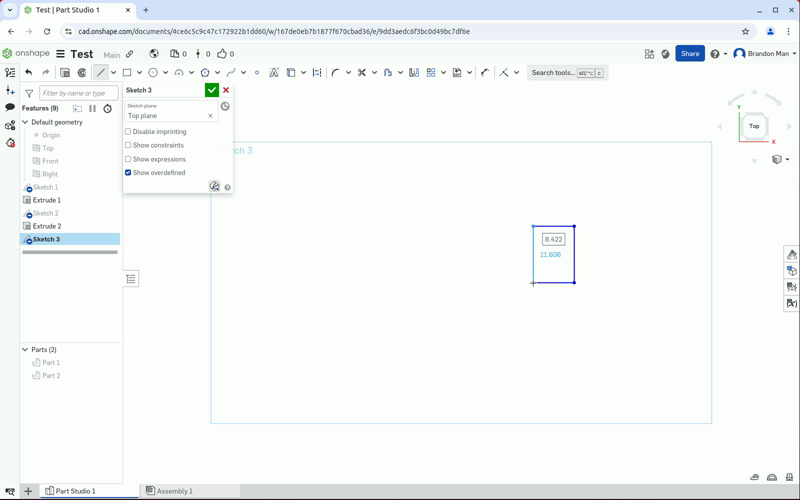
key(esc)
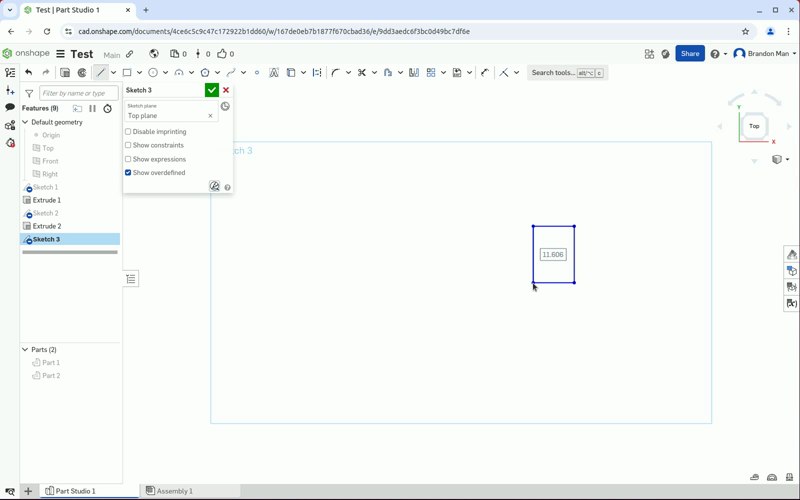
mouse_move(562, 233)
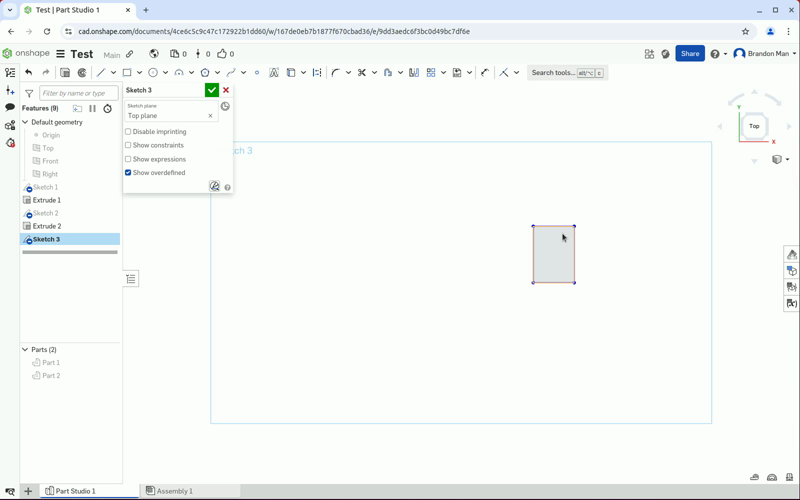
click(562, 233)
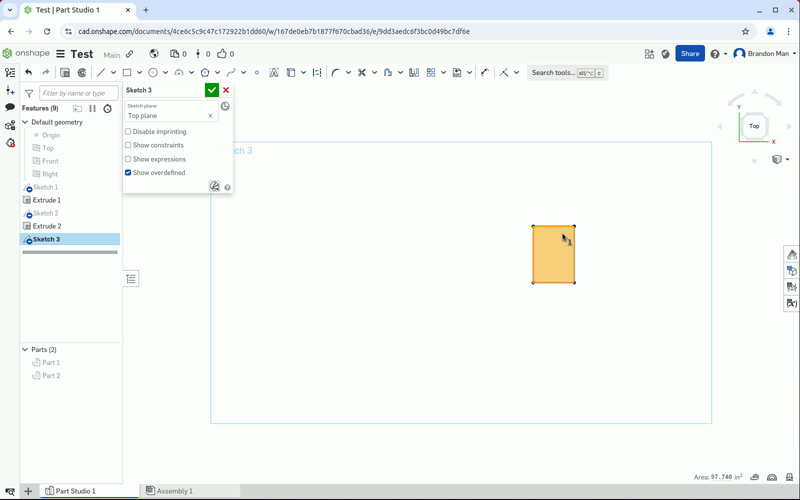
mouse_move(73, 352)
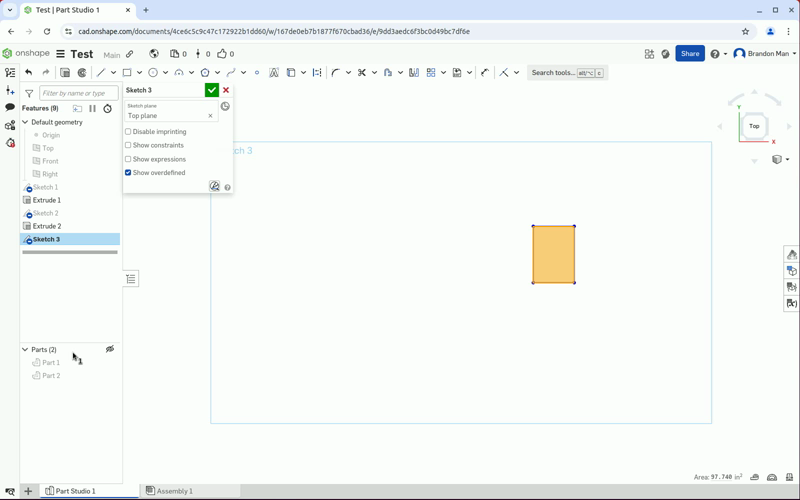
key(shift+y)
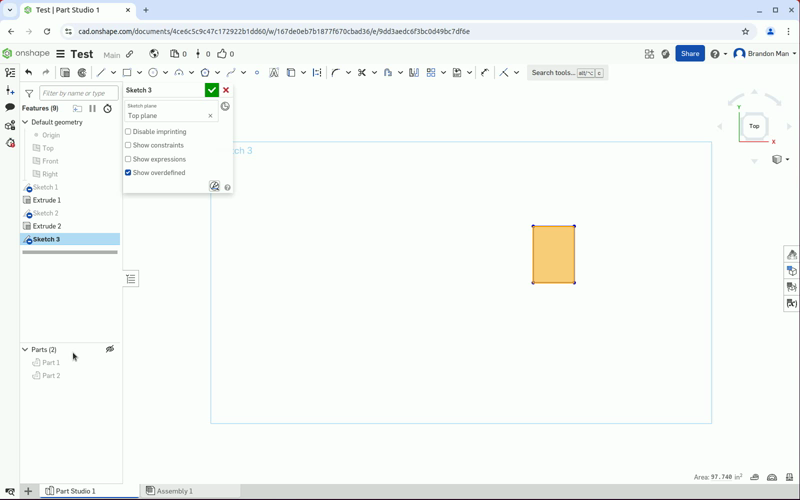
key(shift+e)
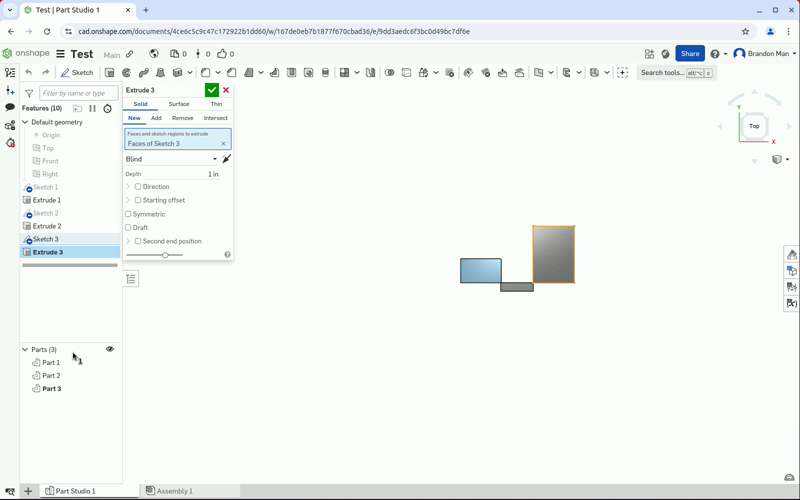
mouse_move(143, 106)
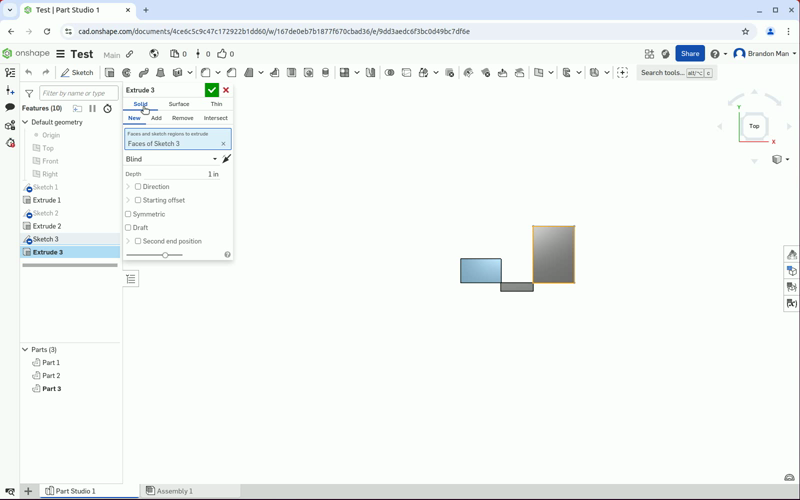
click(143, 106)
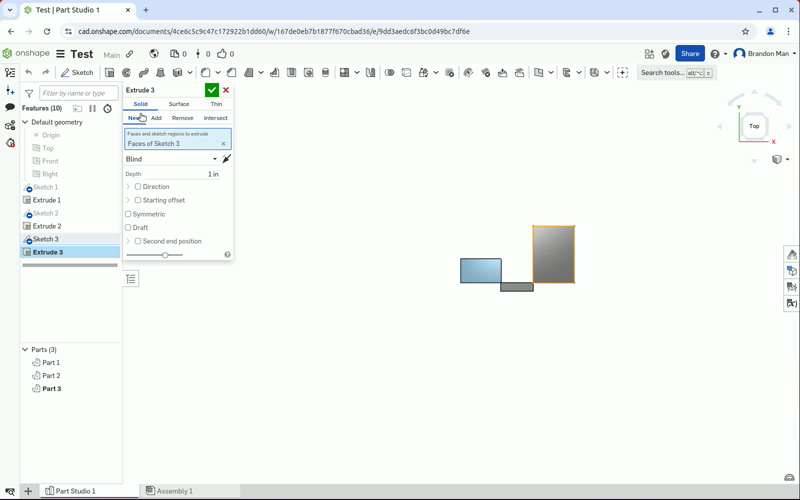
mouse_move(137, 120)
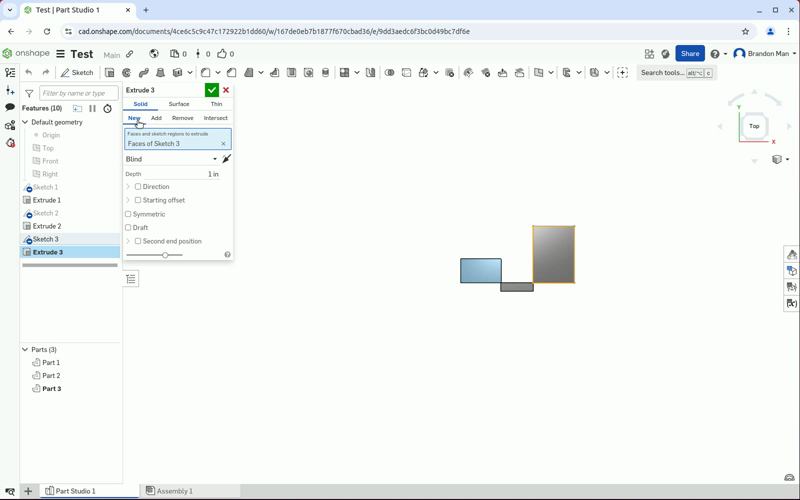
click(137, 120)
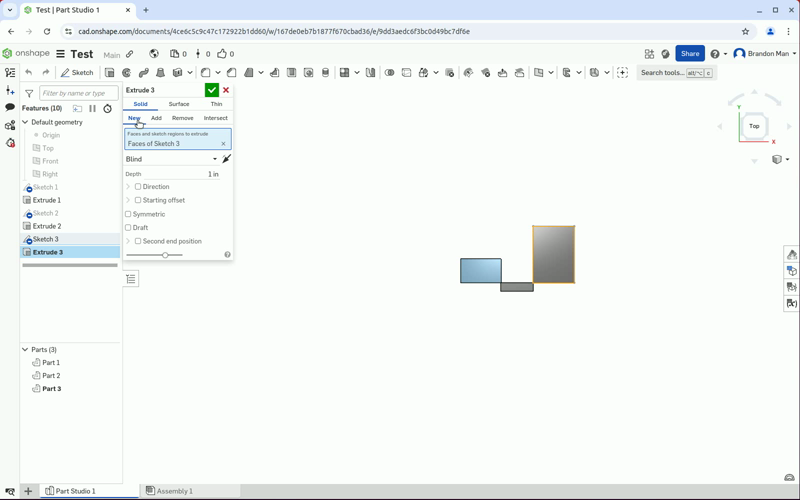
key(tab, 4)
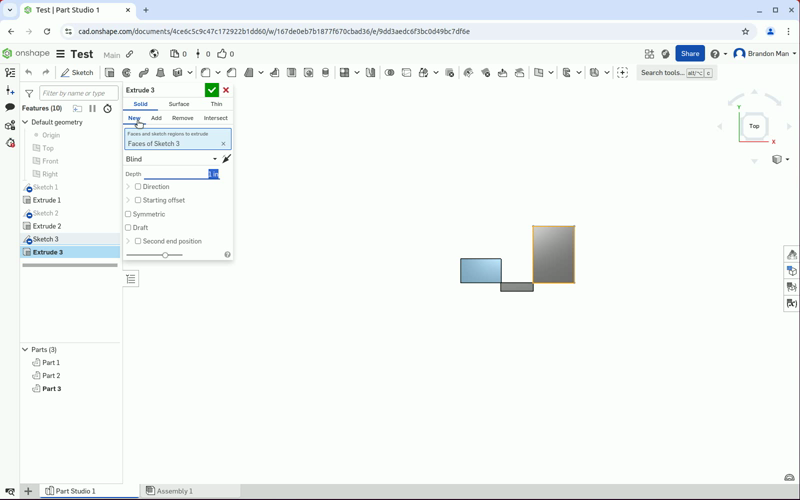
text(-1.685)
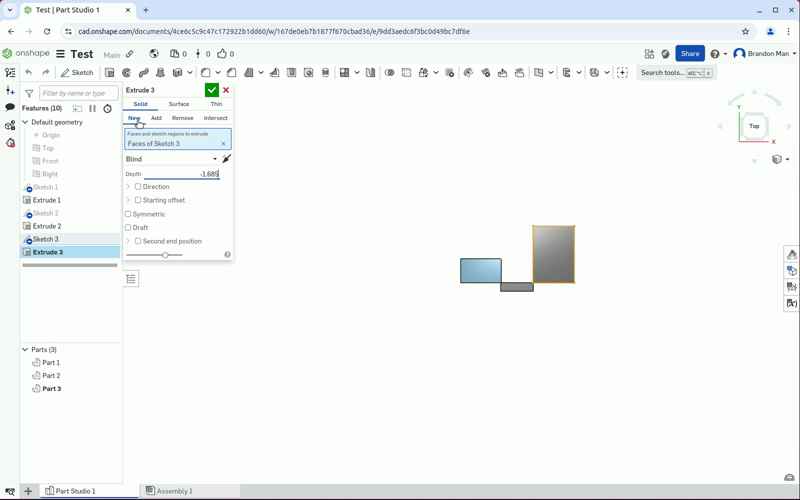
key(enter)
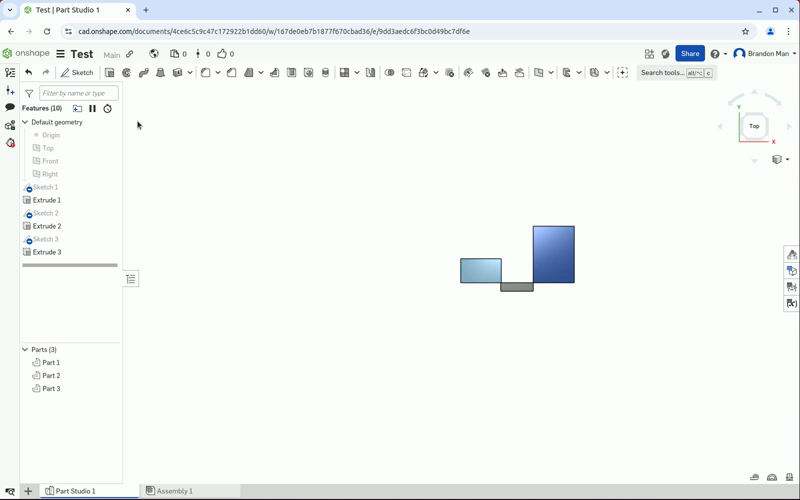
key(shift+h)
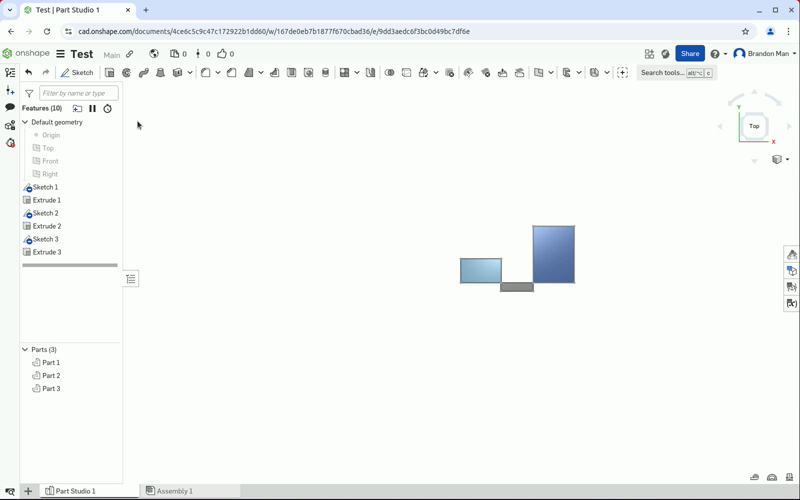
key(shift+h)
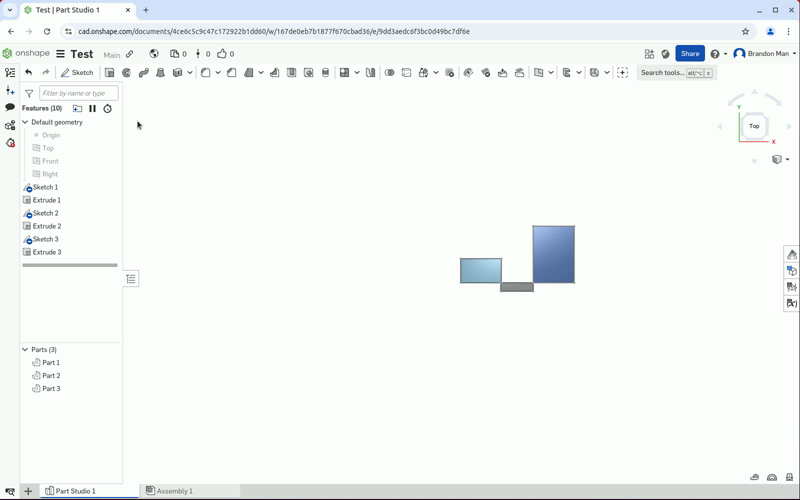
key(shift+7)
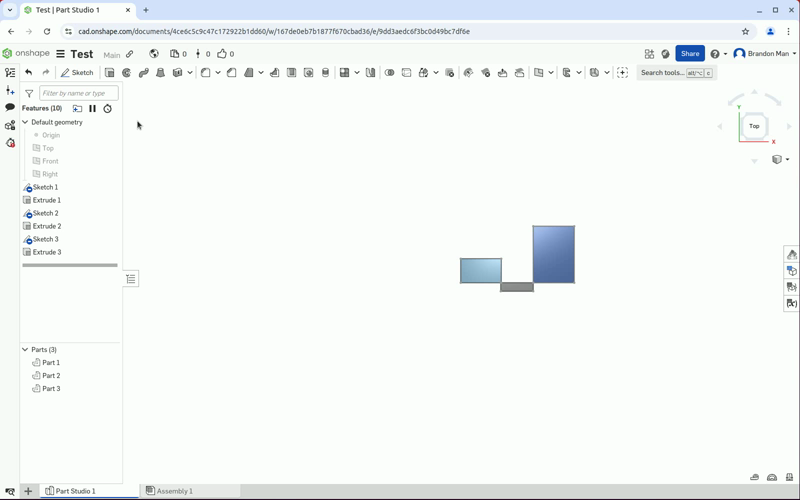
key(up, 3)
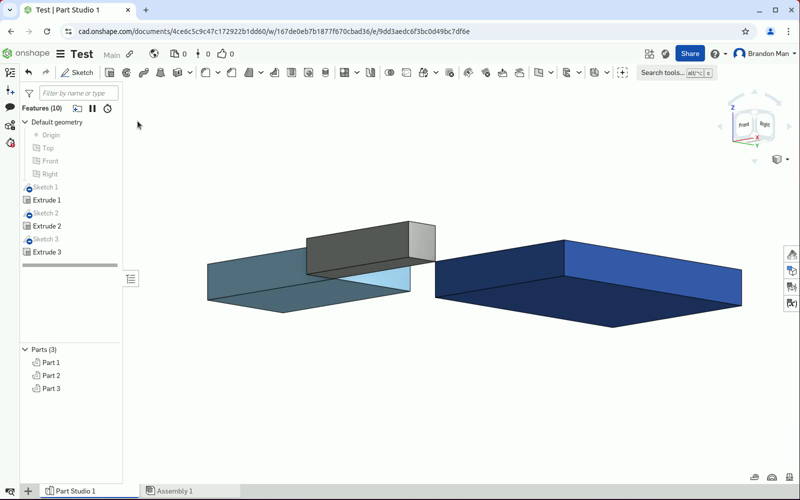
key(left, 3)
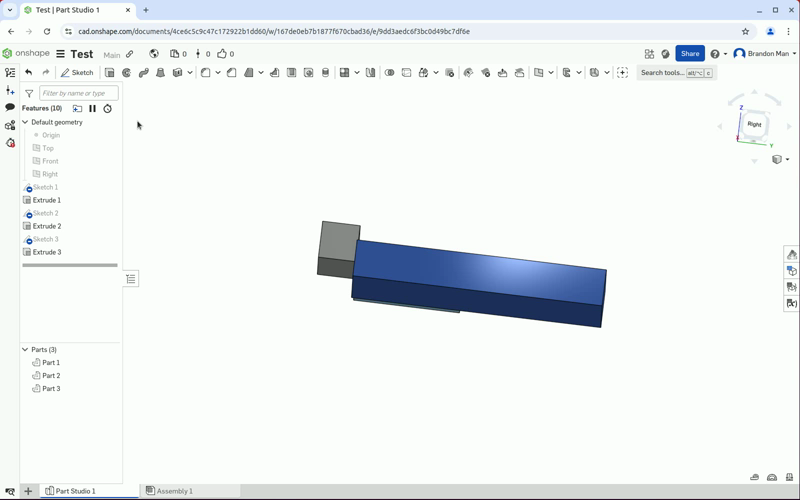
key(right, 3)
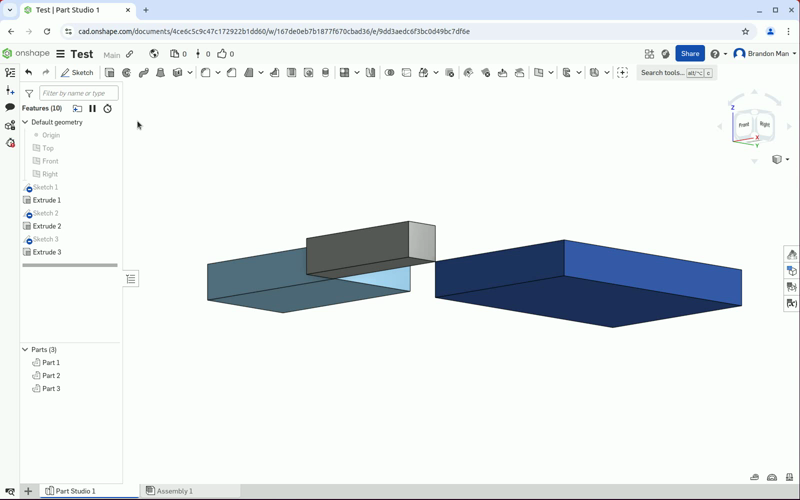
key(down, 3)
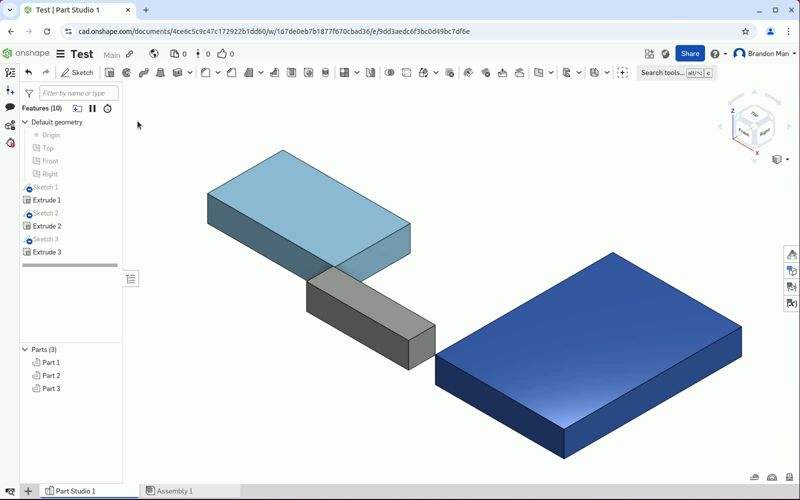
mouse_move(73, 189)
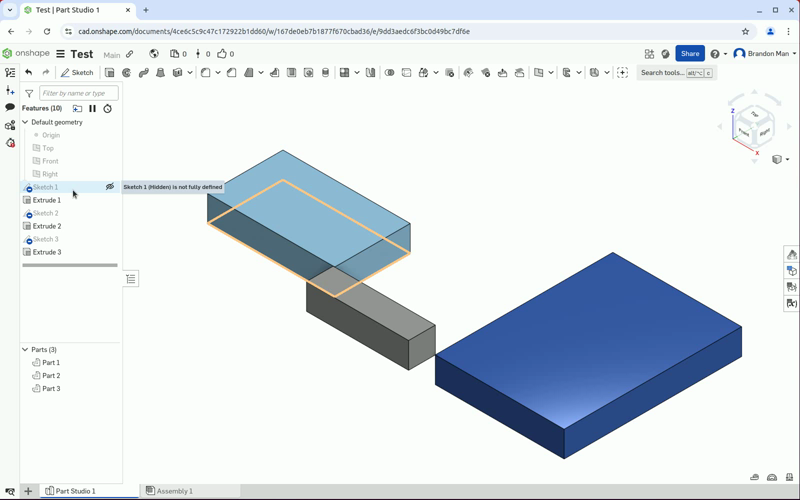
click(73, 189)